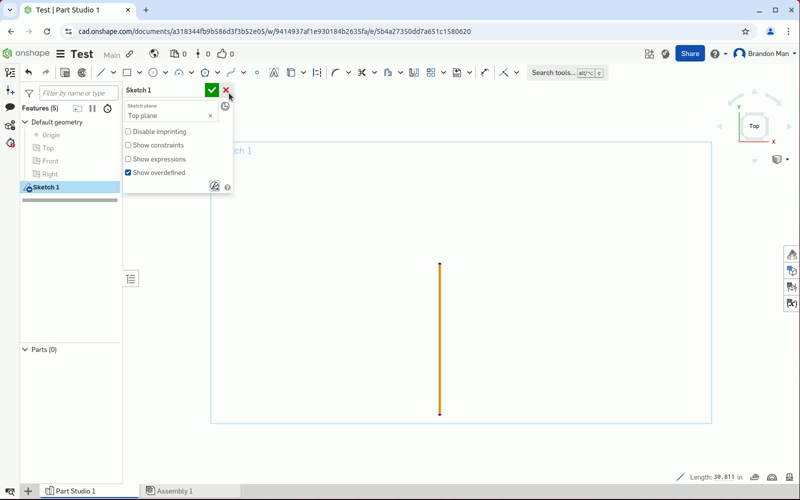
key(shift+h)
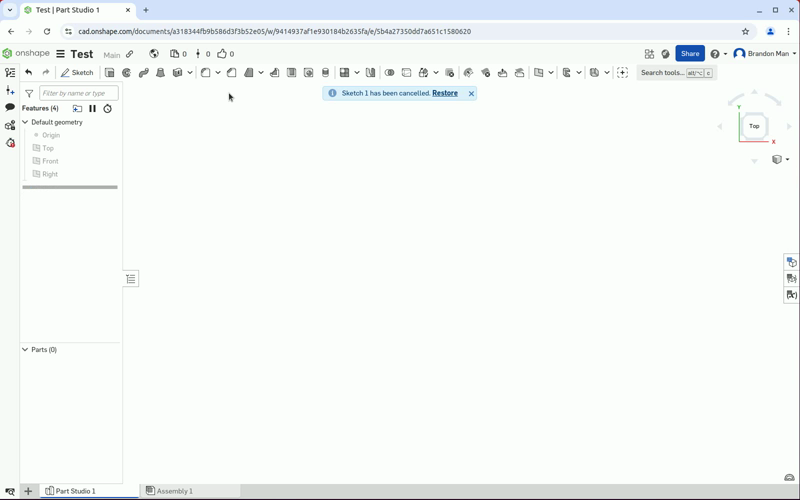
mouse_move(73, 352)
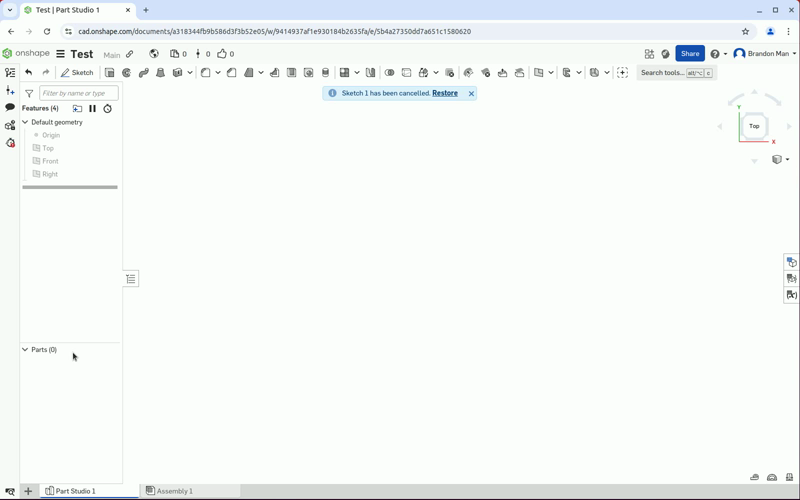
key(y)
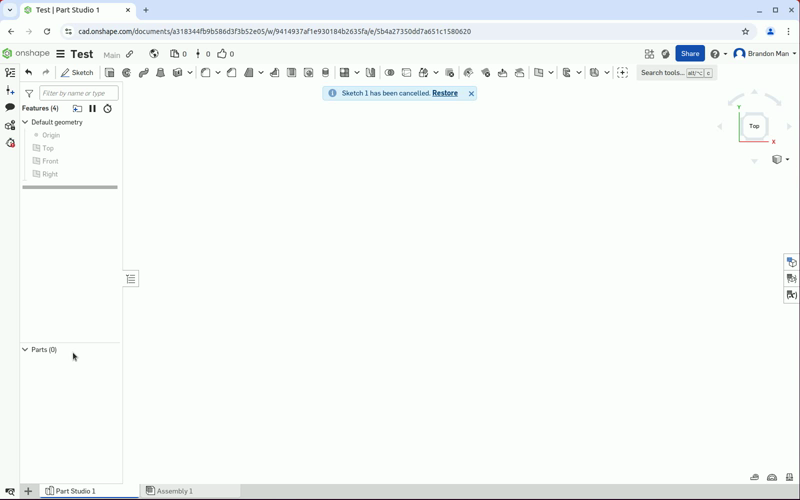
key(shift+p)
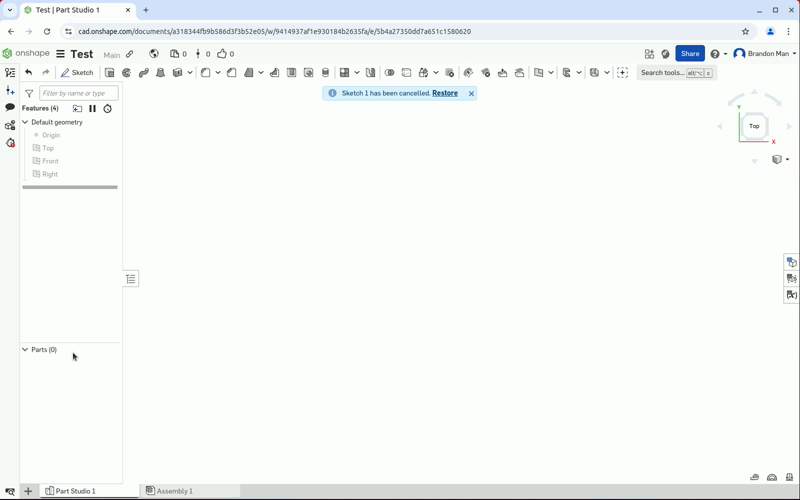
key(space)
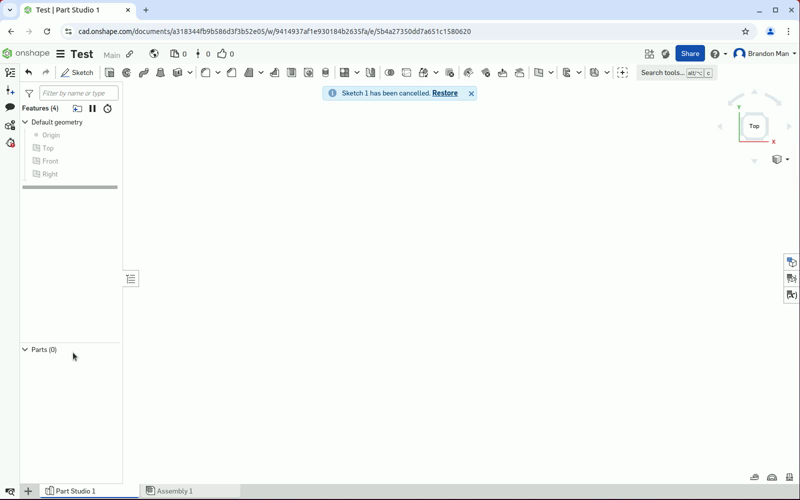
key_down(shift)
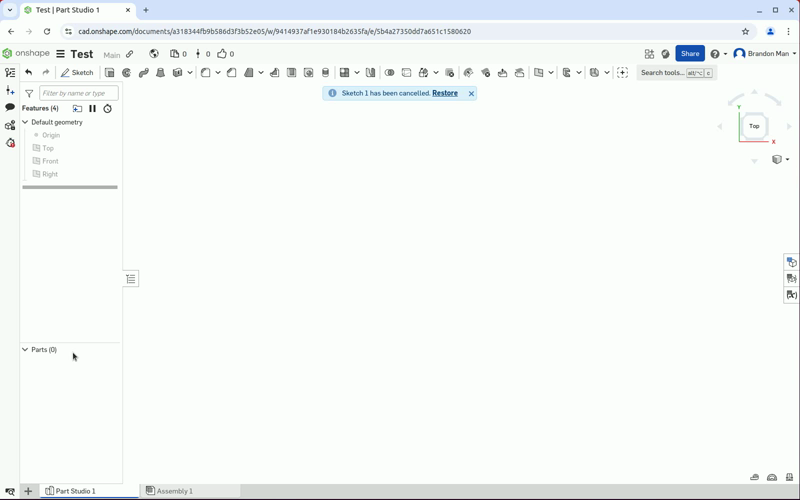
key(up)
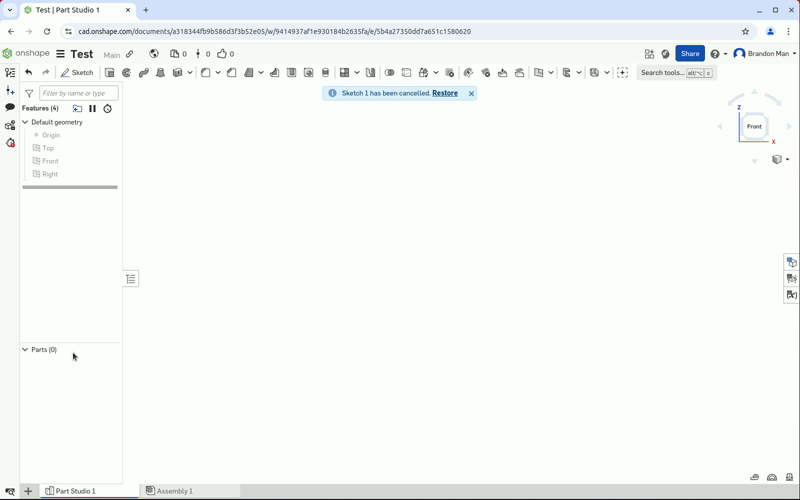
key_up(shift)
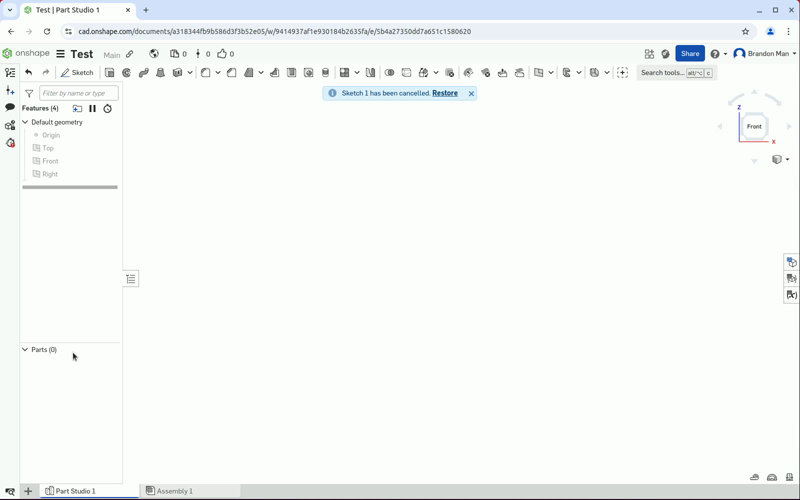
key(space)
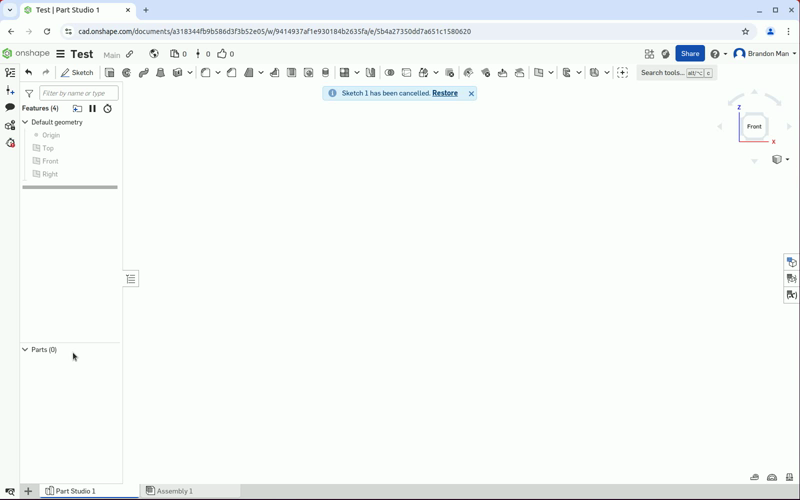
key_down(shift)
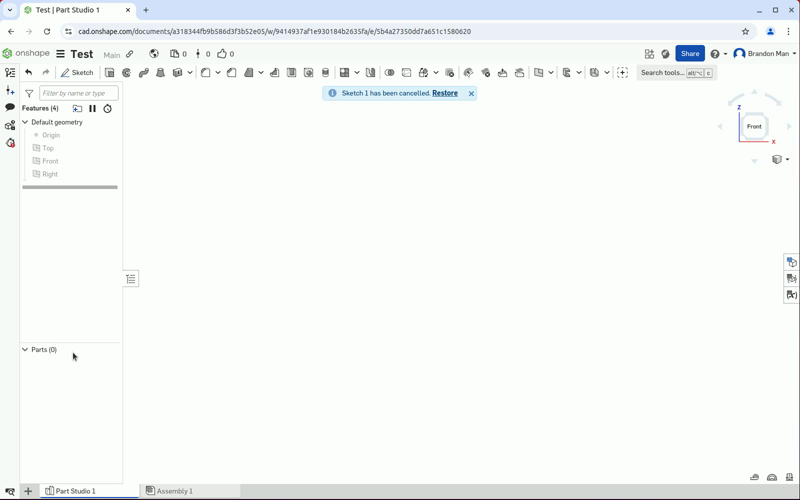
key(left)
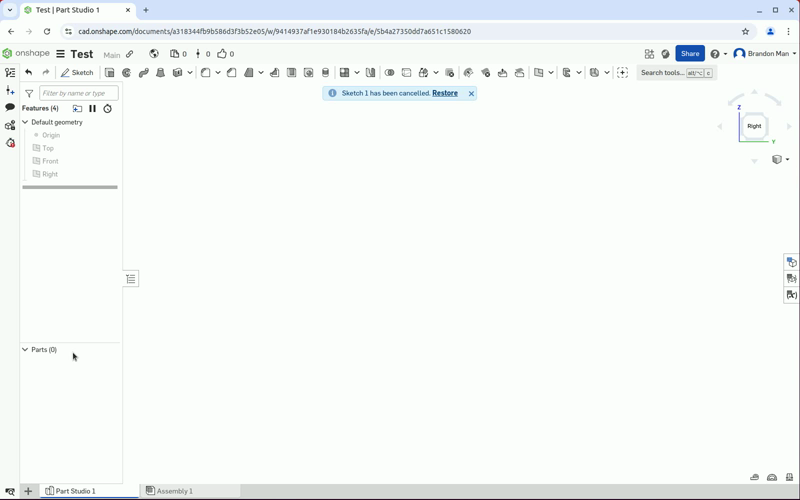
key_up(shift)
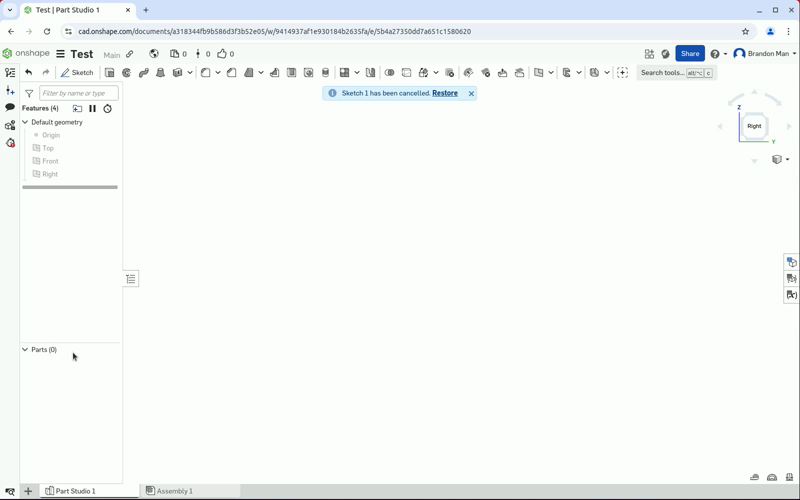
mouse_move(73, 352)
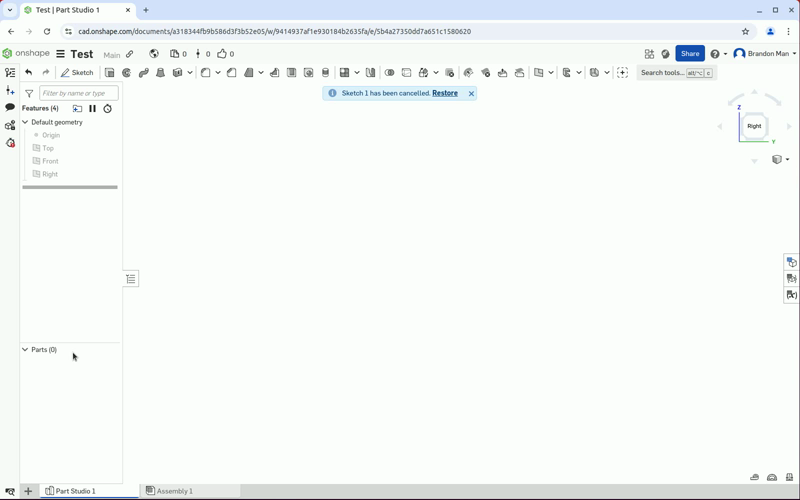
key(shift+y)
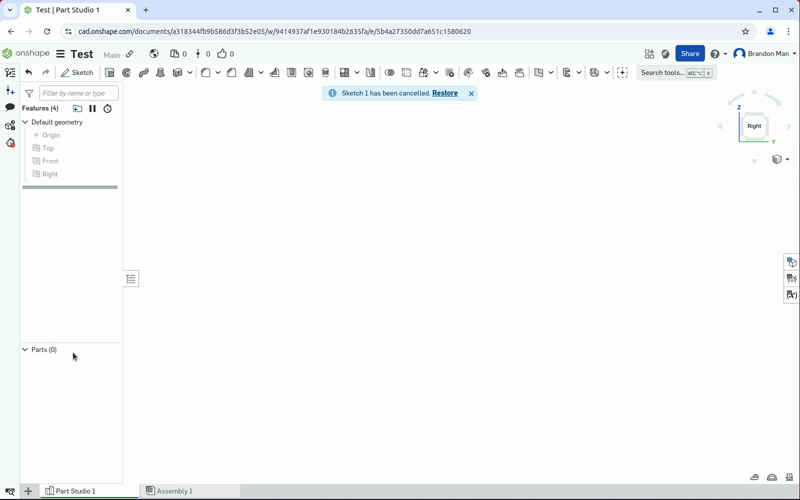
key(shift+s)
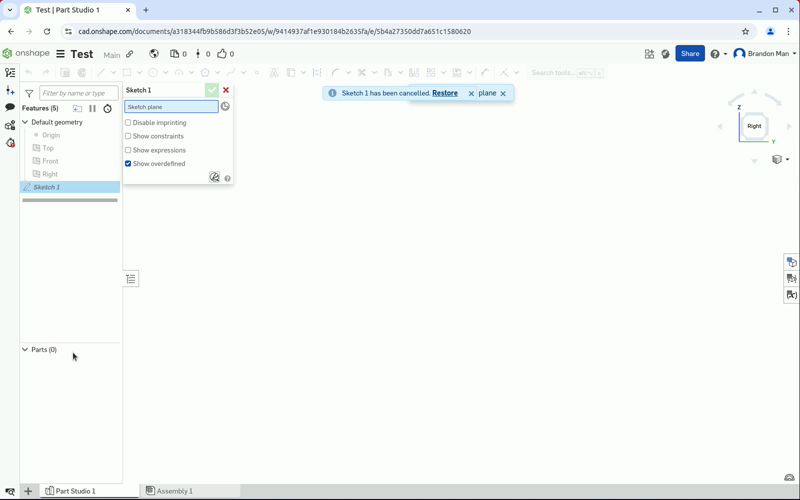
mouse_move(73, 176)
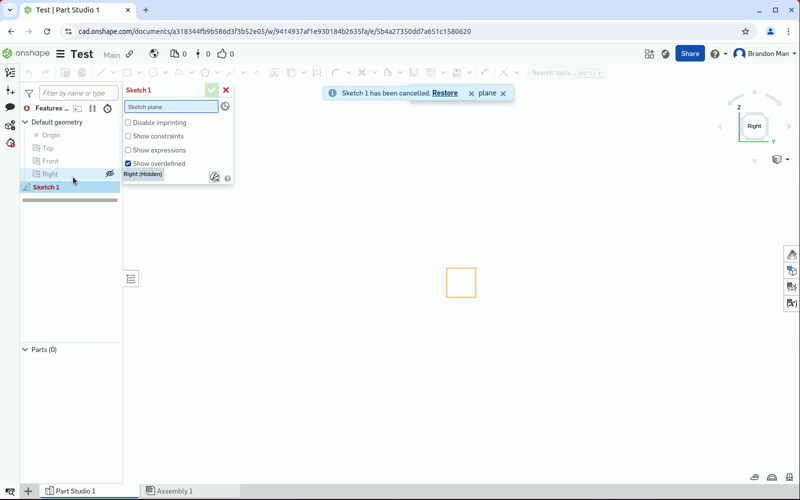
click(73, 176)
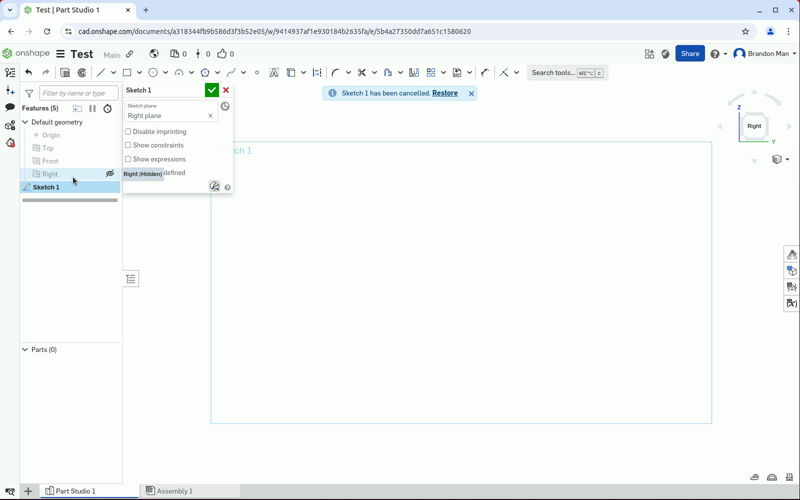
mouse_move(73, 352)
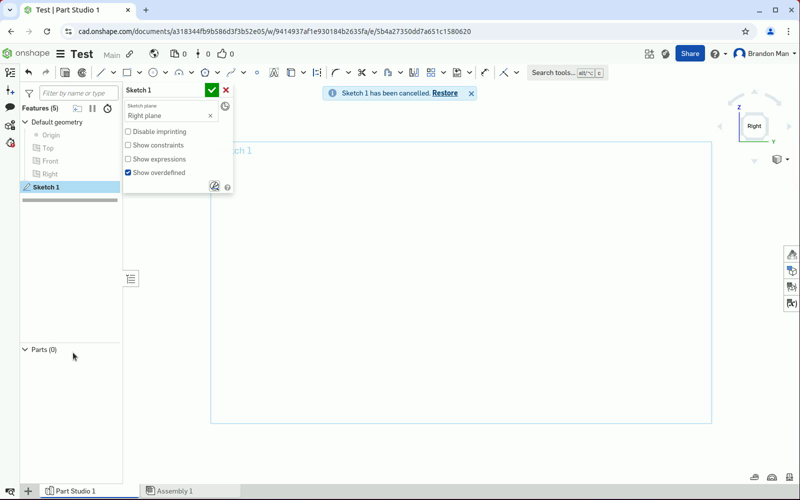
key(y)
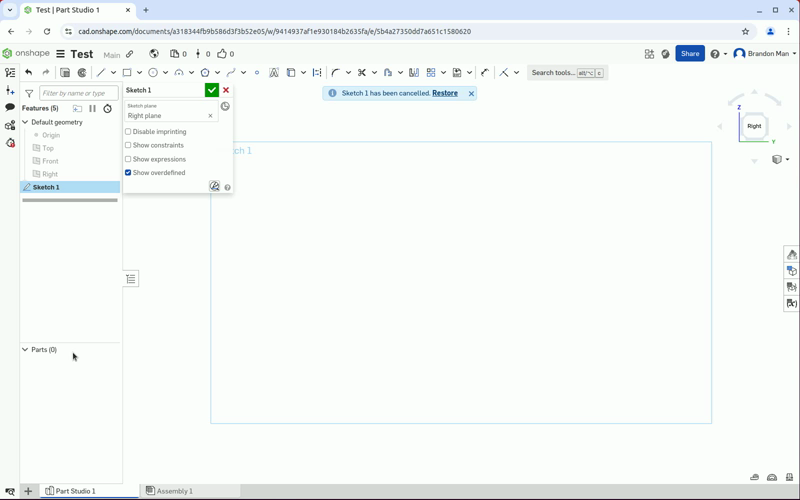
key(l)
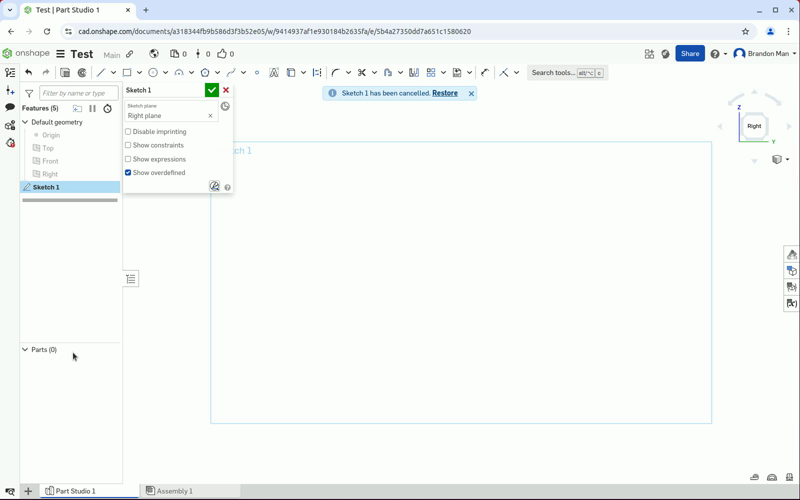
key_down(shift)
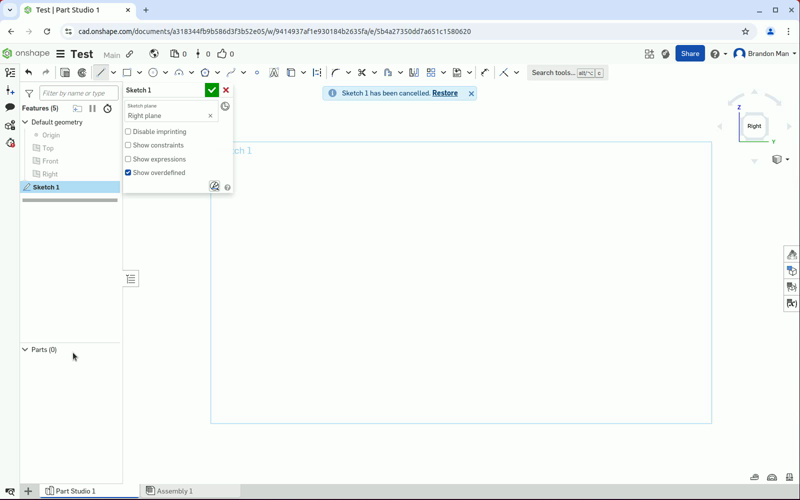
mouse_move(348, 282)
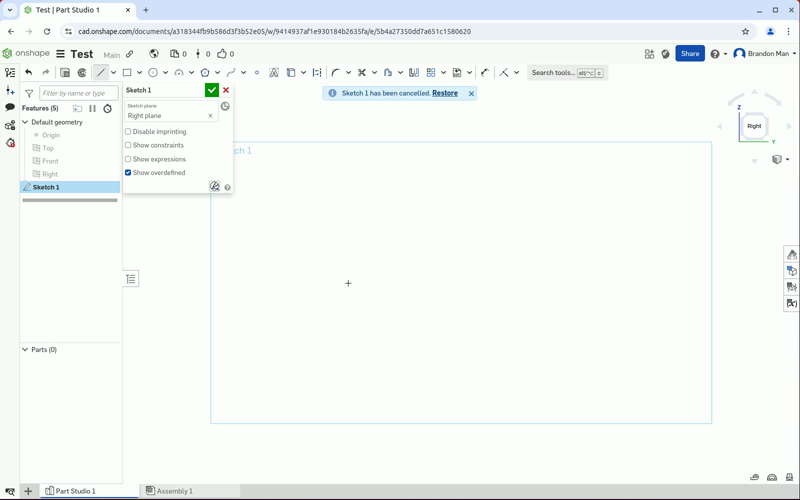
click(348, 282)
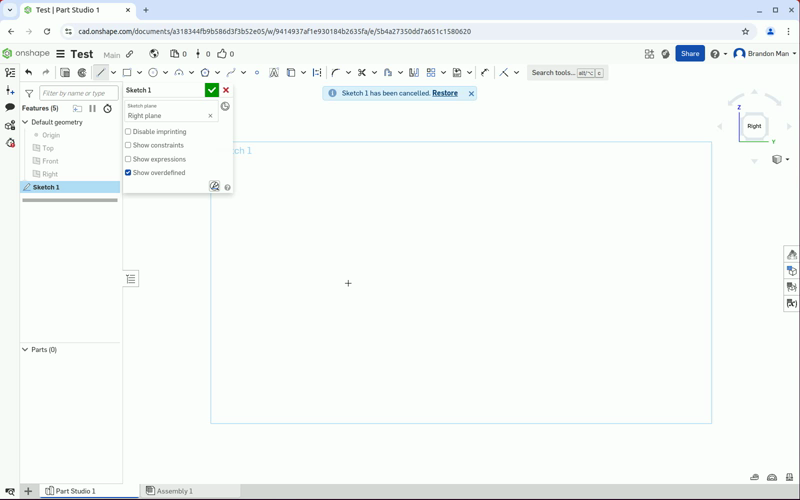
key_up(shift)
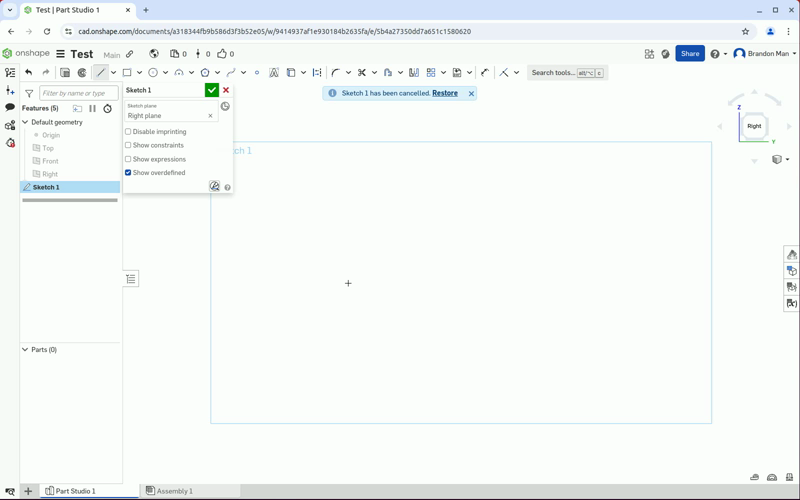
key_down(shift)
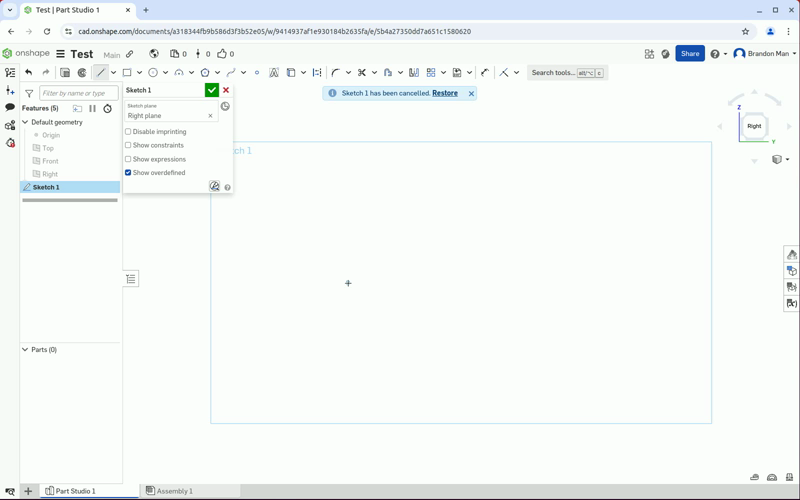
mouse_move(460, 282)
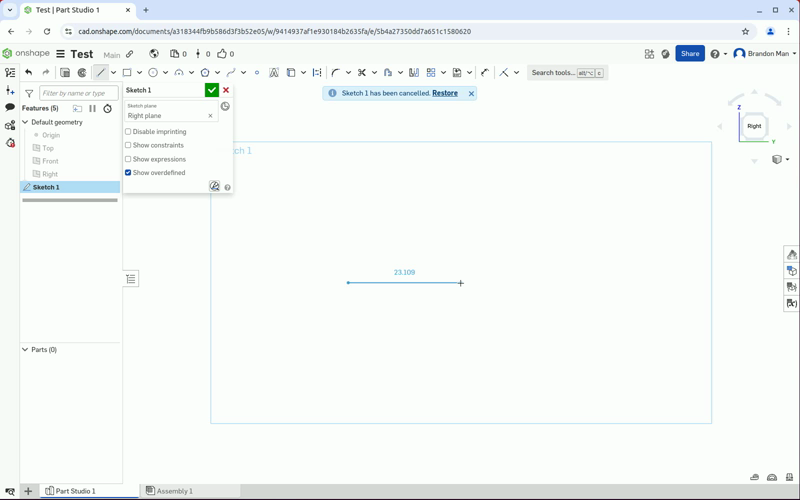
click(460, 282)
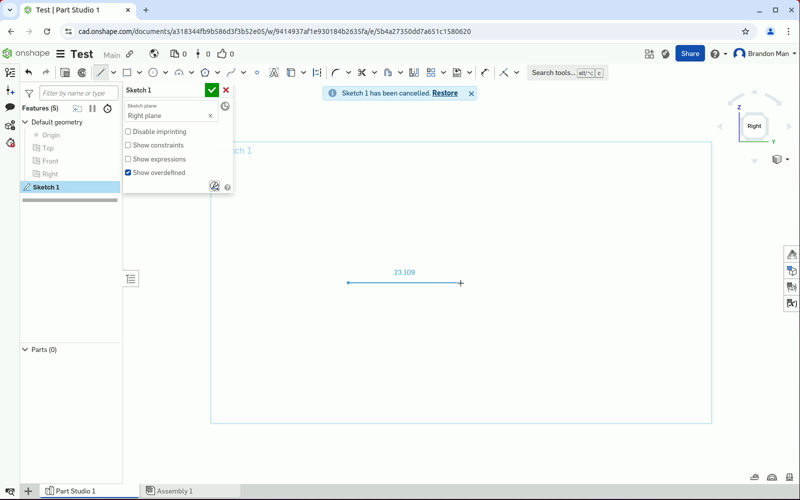
key_up(shift)
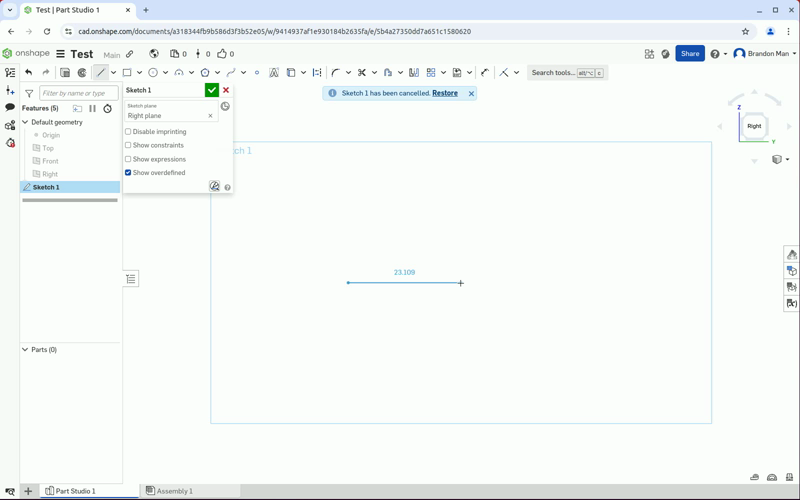
key_down(shift)
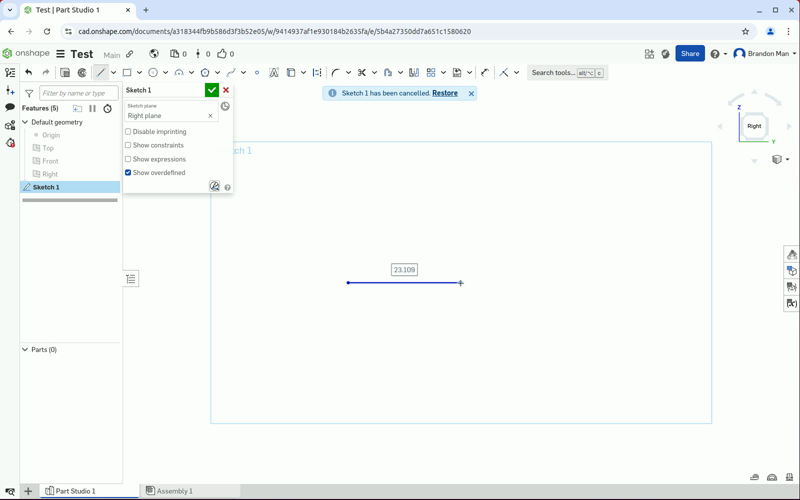
mouse_move(460, 189)
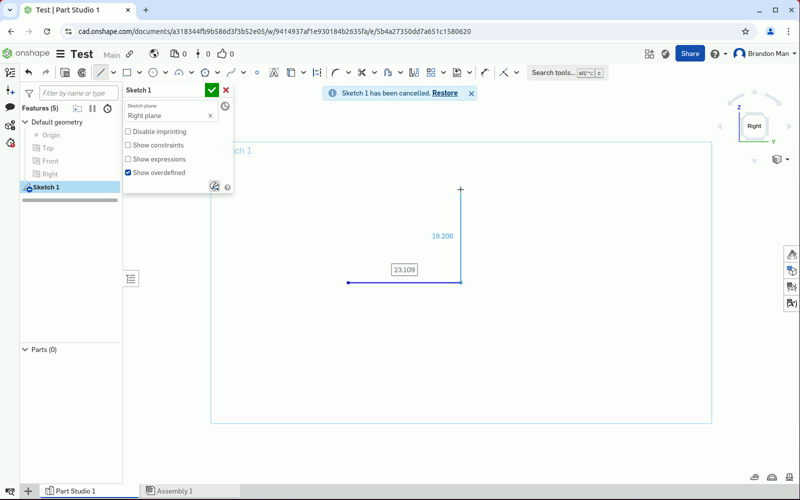
click(460, 189)
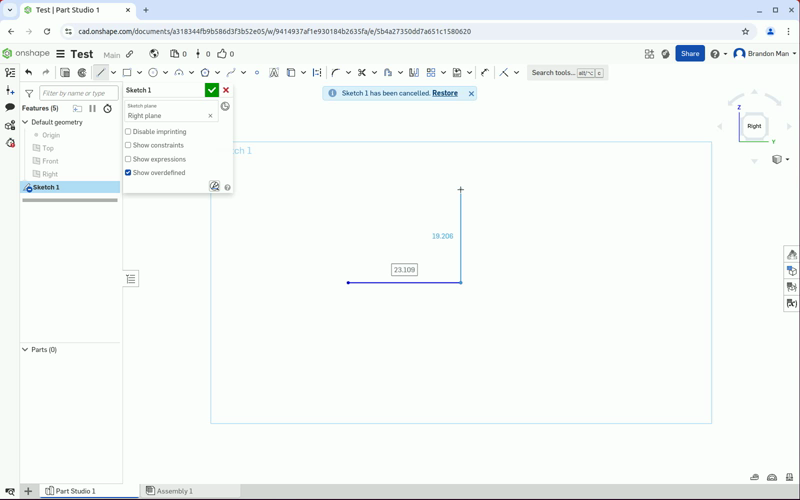
key_up(shift)
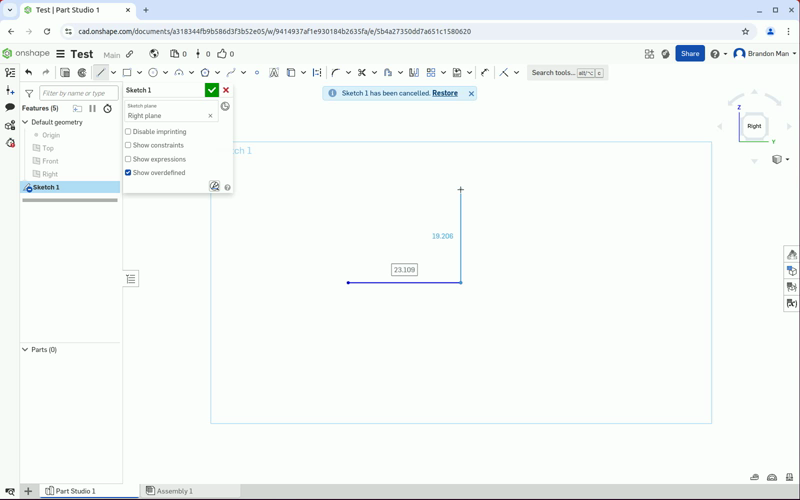
key_down(shift)
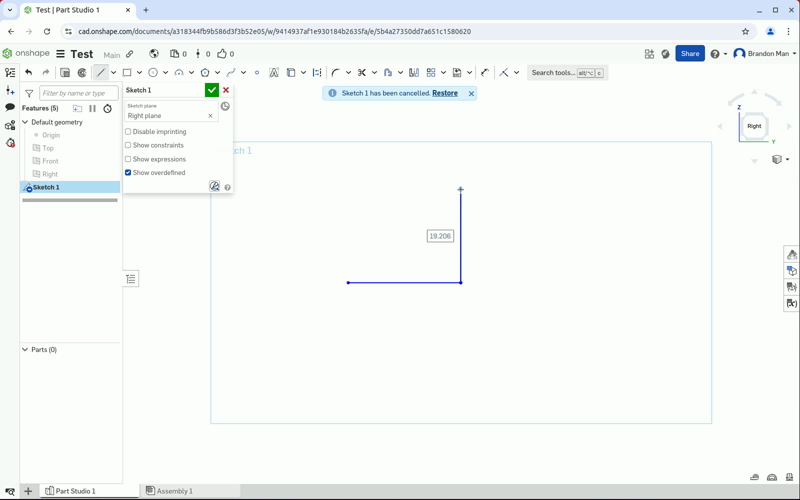
mouse_move(348, 189)
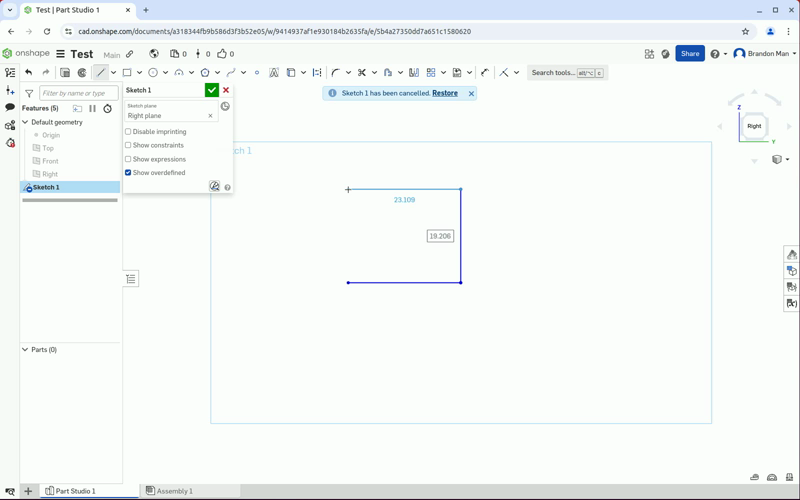
click(348, 189)
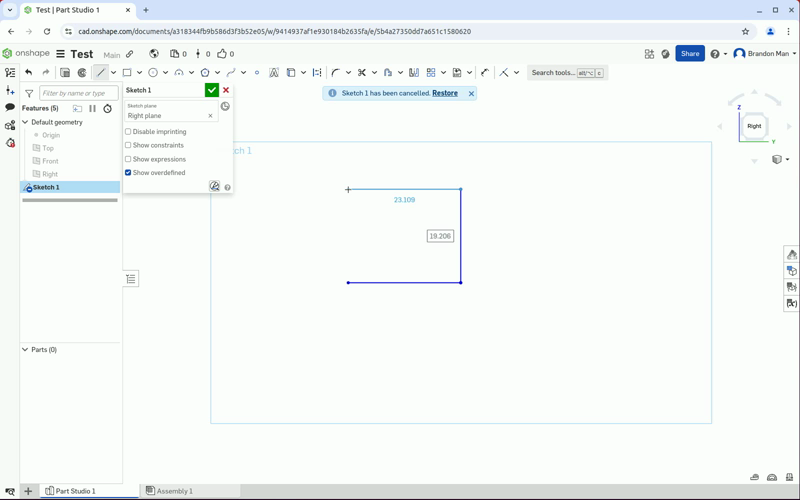
key_up(shift)
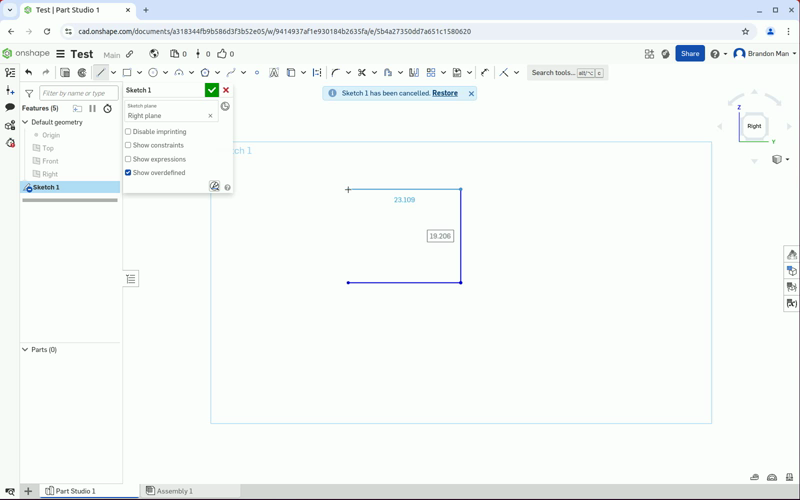
key_down(shift)
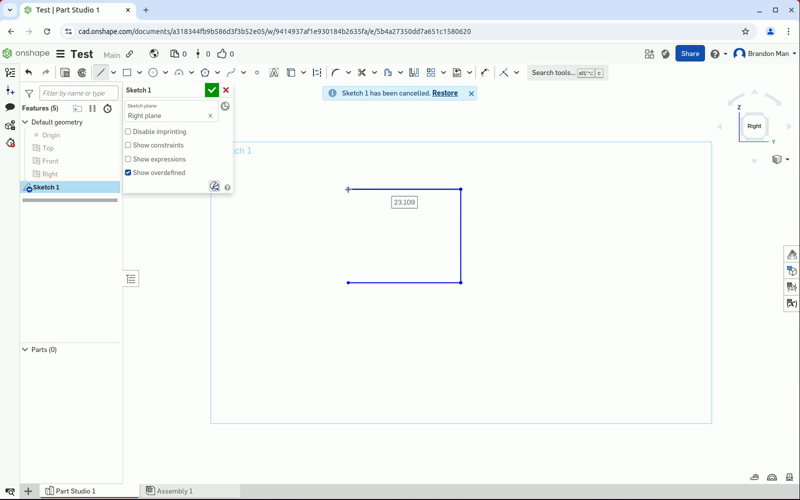
mouse_move(348, 282)
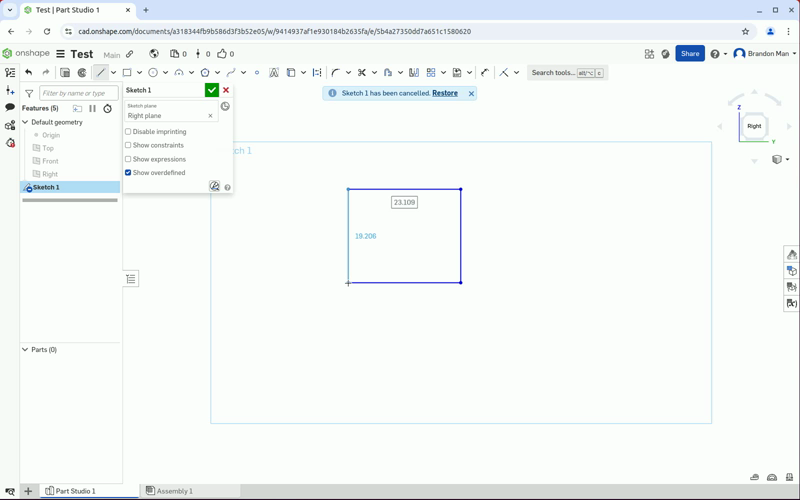
key_up(shift)
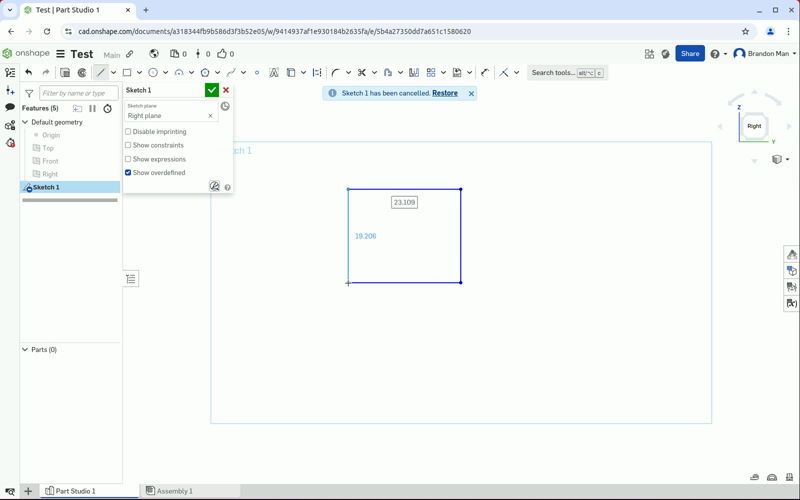
click(348, 282)
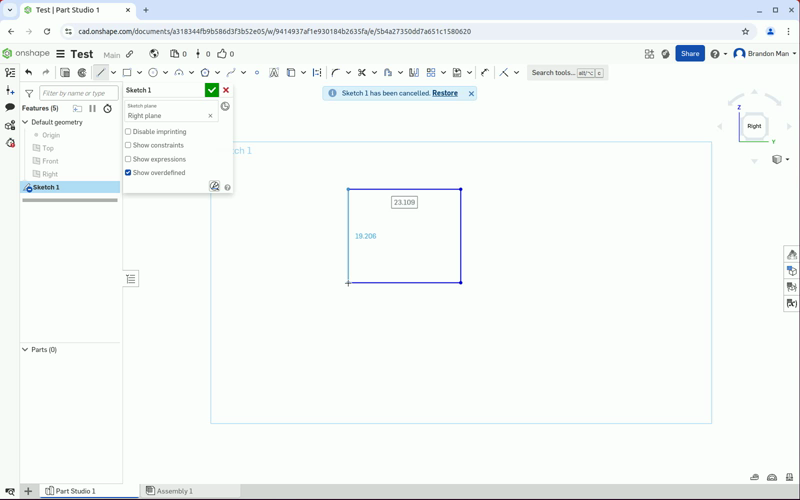
key(esc)
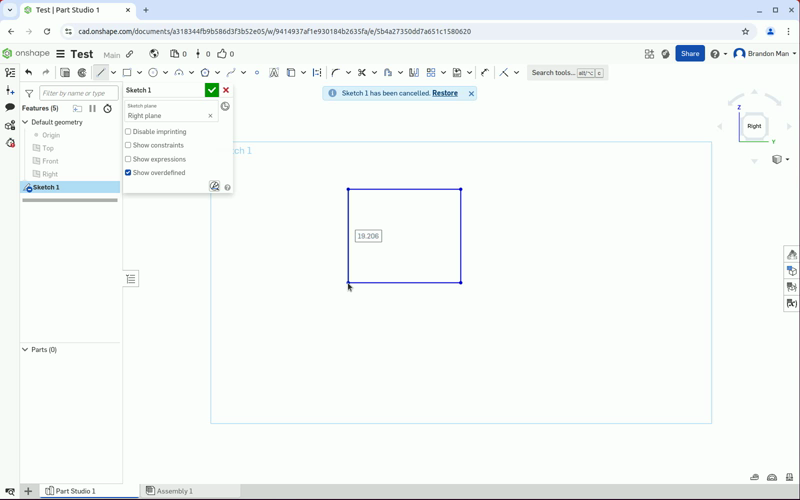
mouse_move(386, 226)
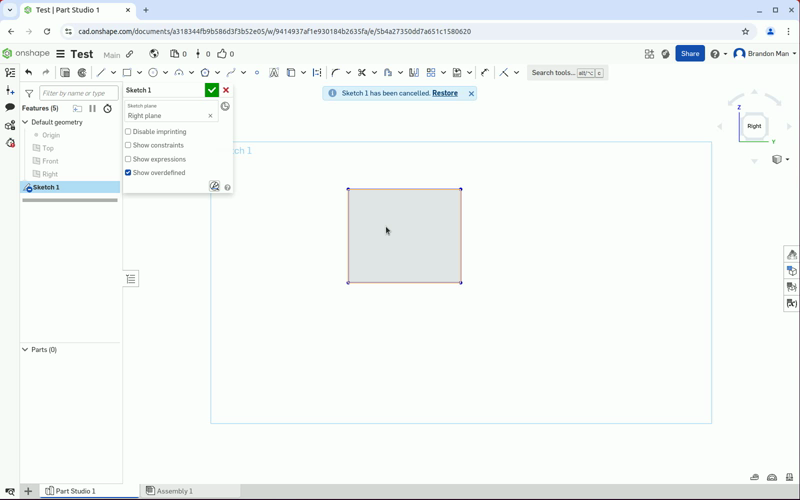
click(386, 226)
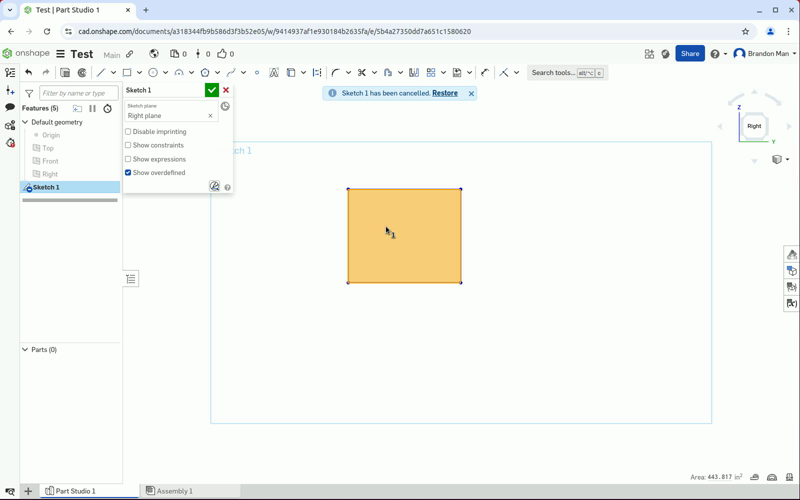
mouse_move(73, 352)
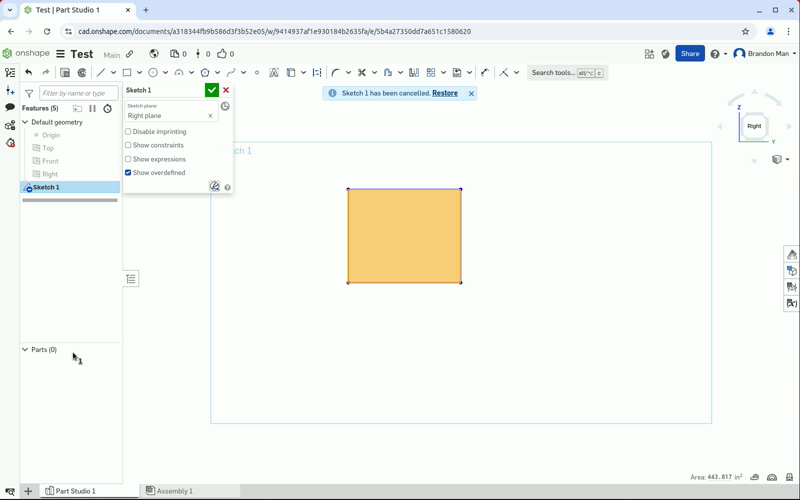
key(shift+y)
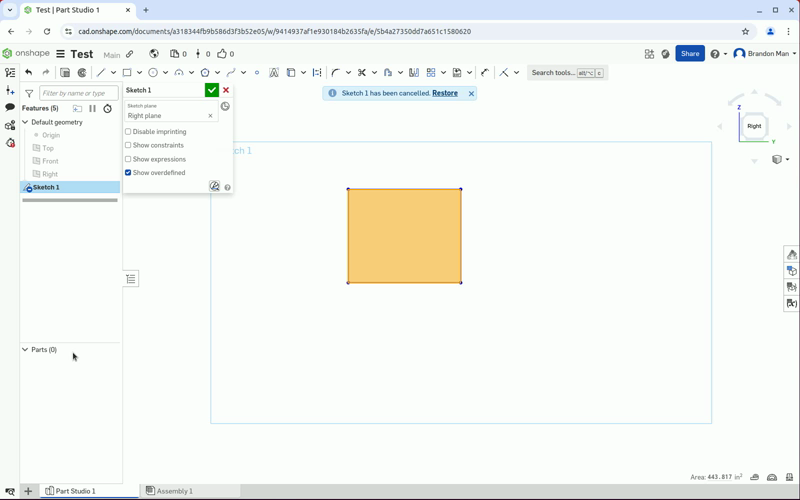
key(shift+e)
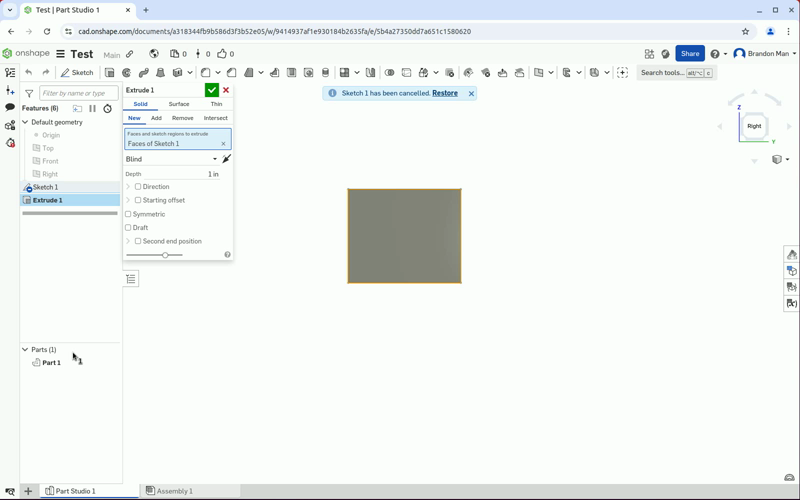
mouse_move(143, 106)
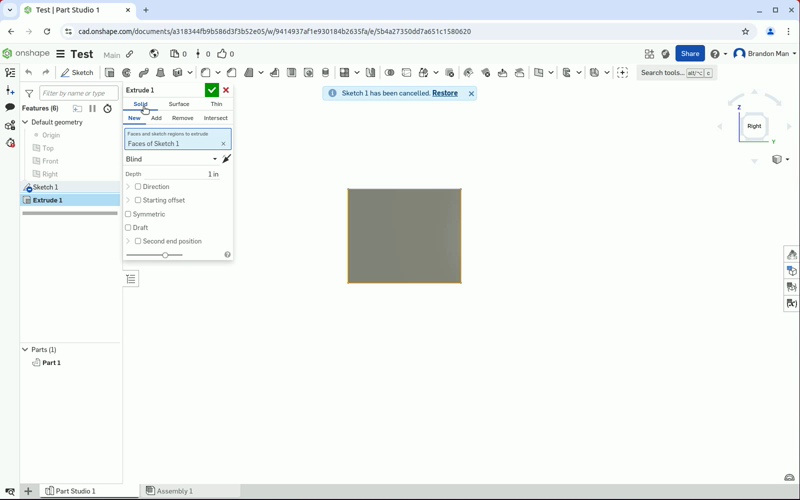
click(143, 106)
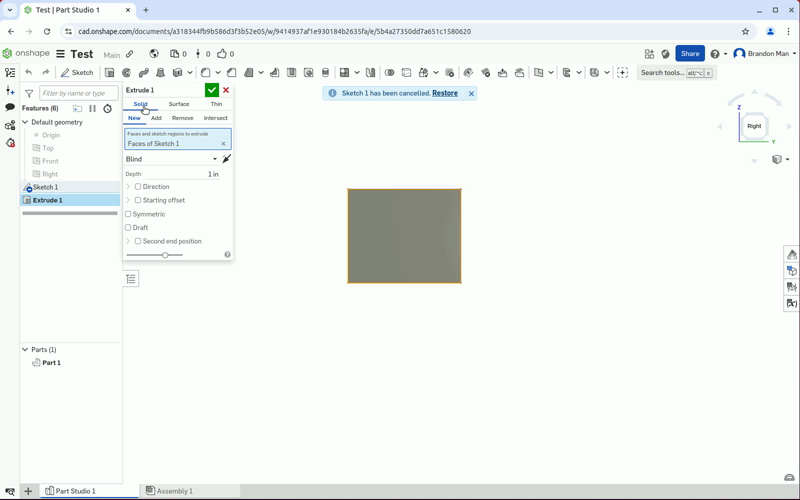
mouse_move(137, 120)
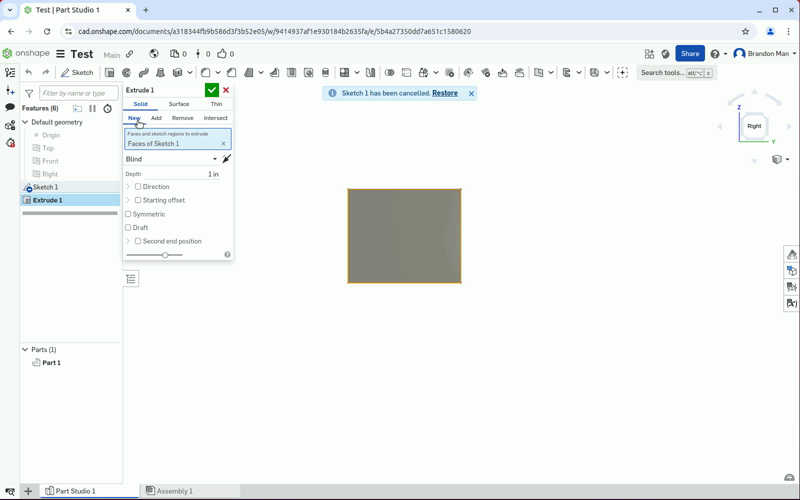
click(137, 120)
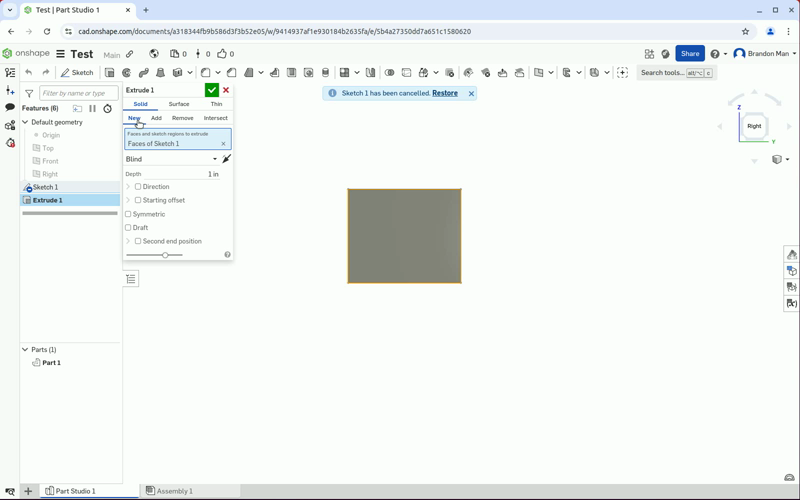
key(tab, 4)
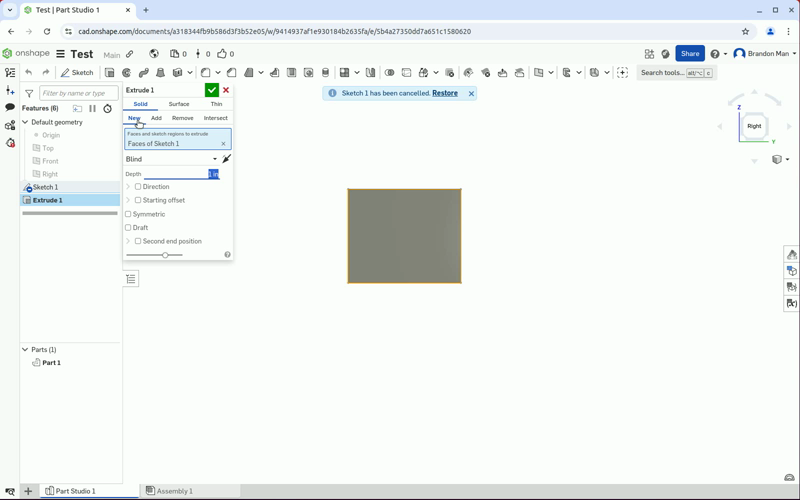
text(15.405)
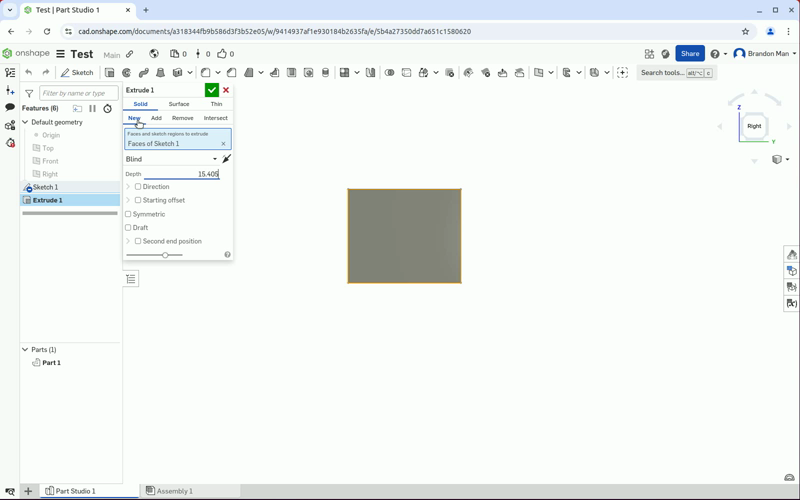
key(enter)
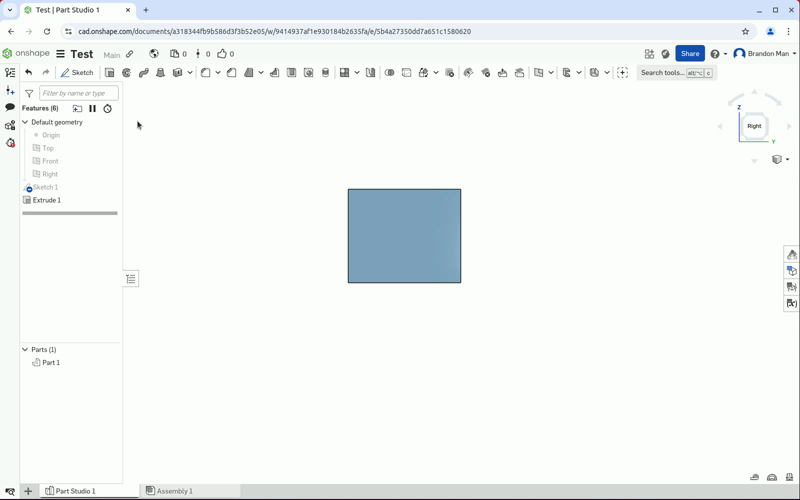
key(shift+h)
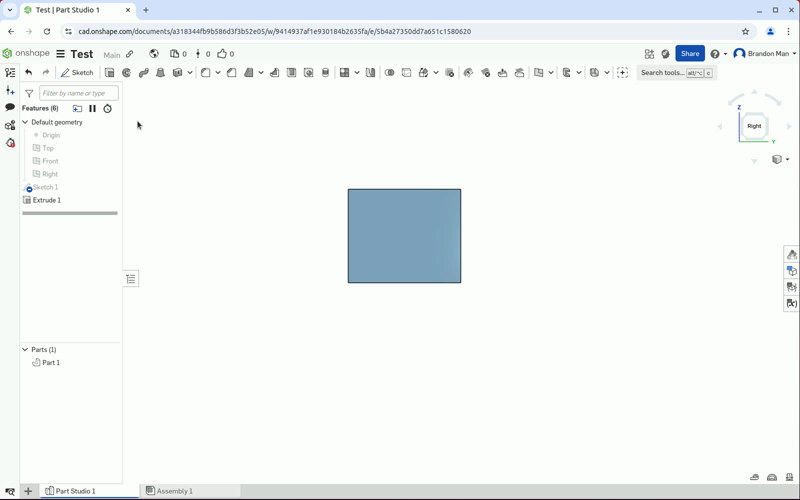
key(shift+h)
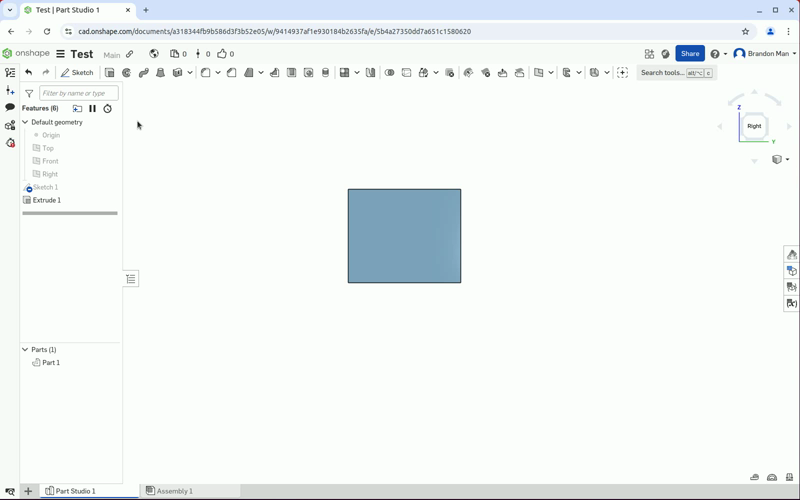
mouse_move(73, 189)
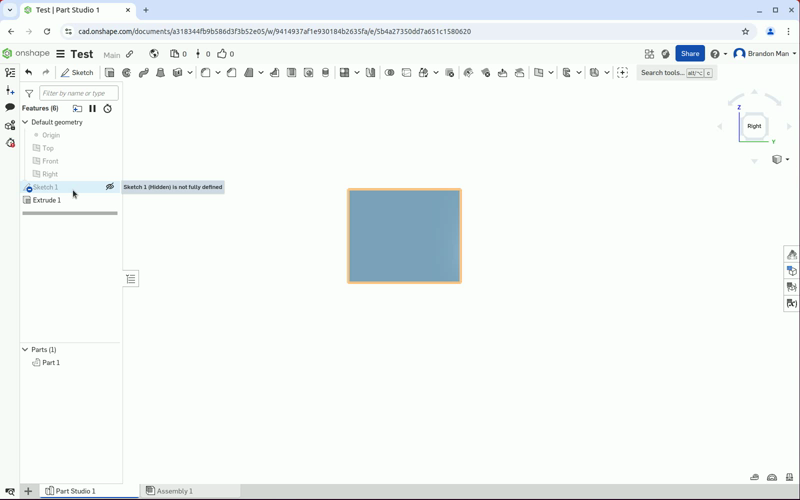
click(73, 189)
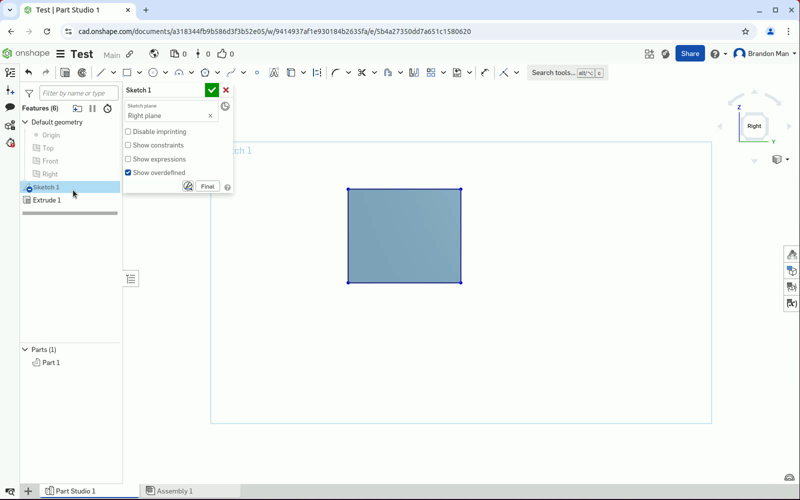
mouse_move(229, 92)
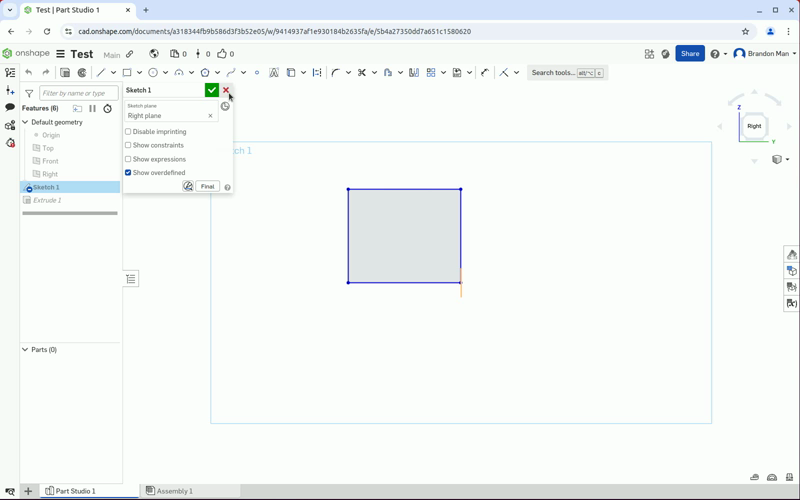
click(229, 92)
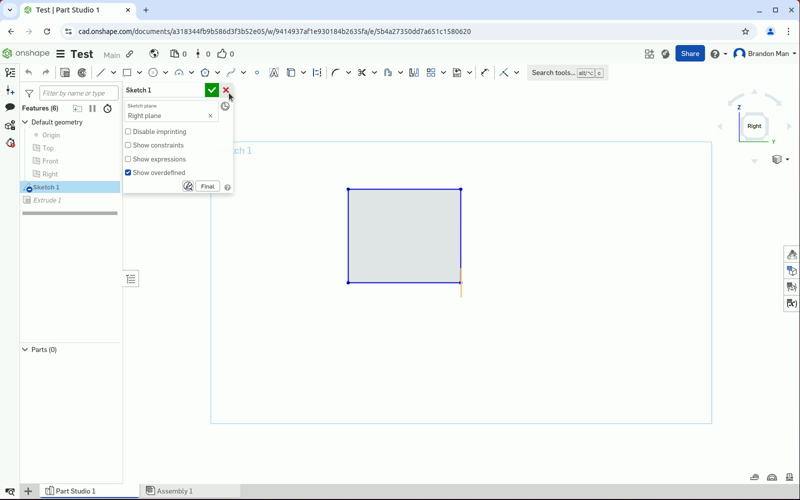
key(shift+s)
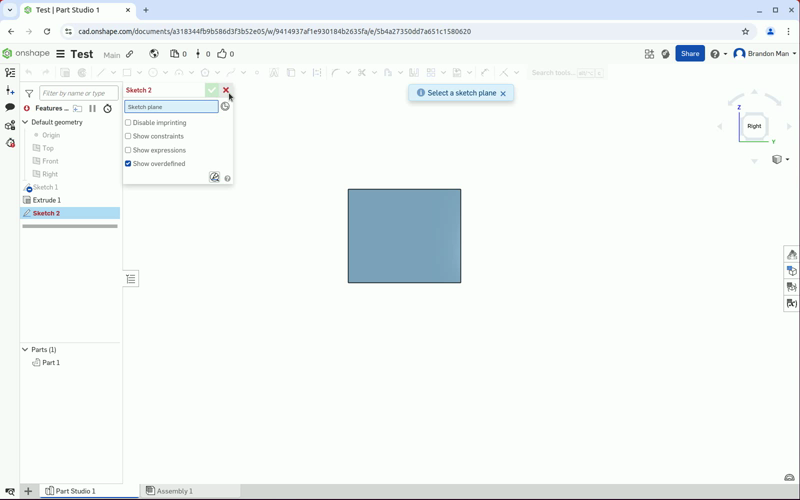
mouse_move(73, 176)
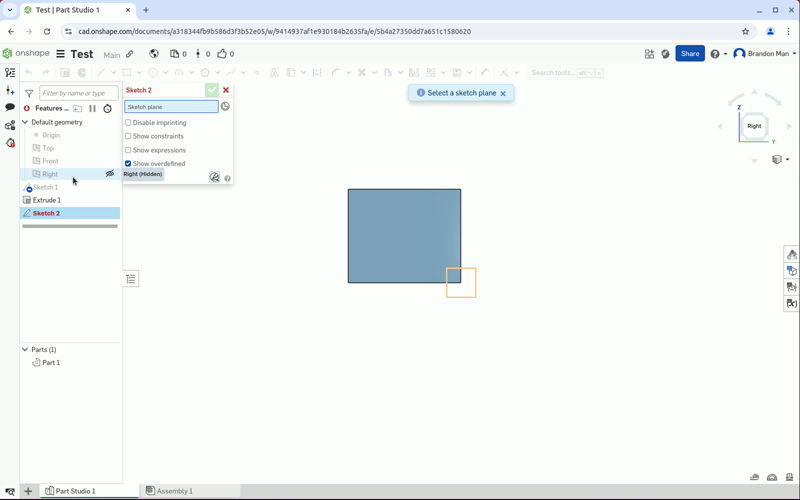
click(73, 176)
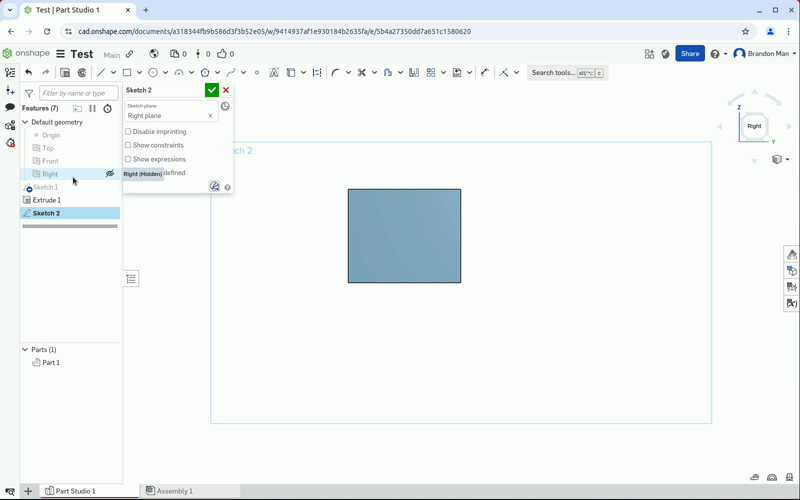
mouse_move(73, 352)
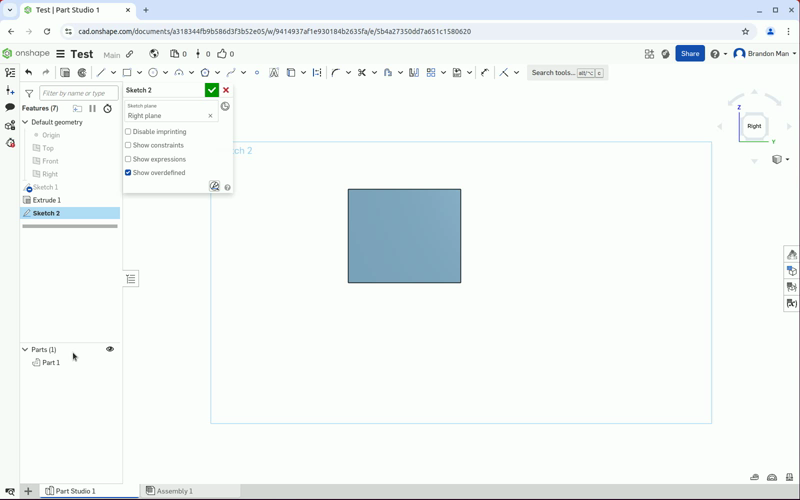
key(y)
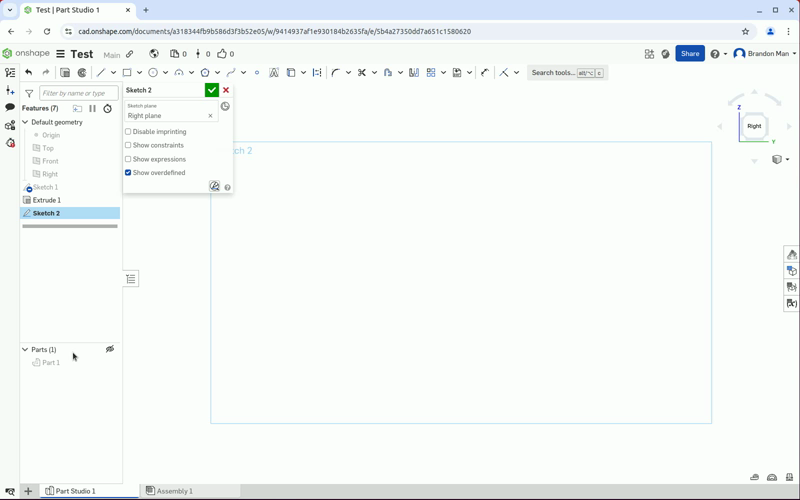
key(l)
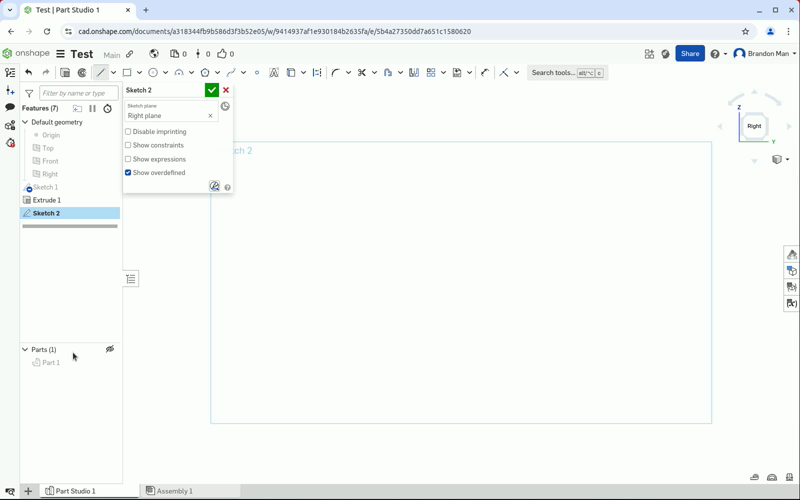
key_down(shift)
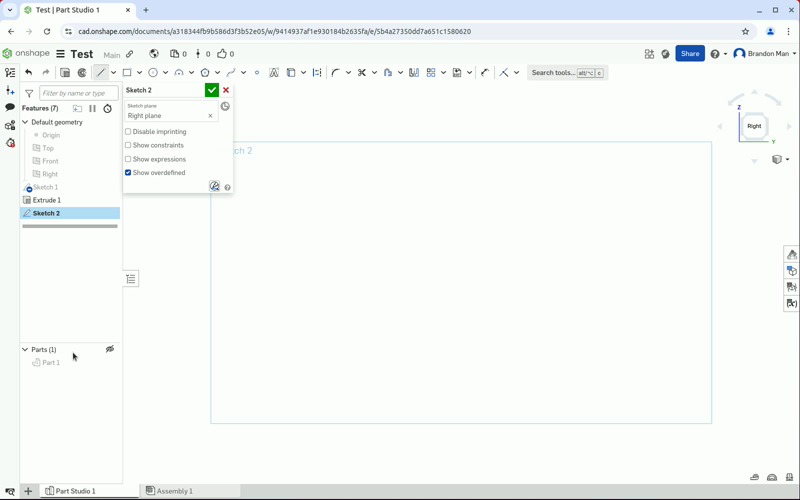
mouse_move(385, 189)
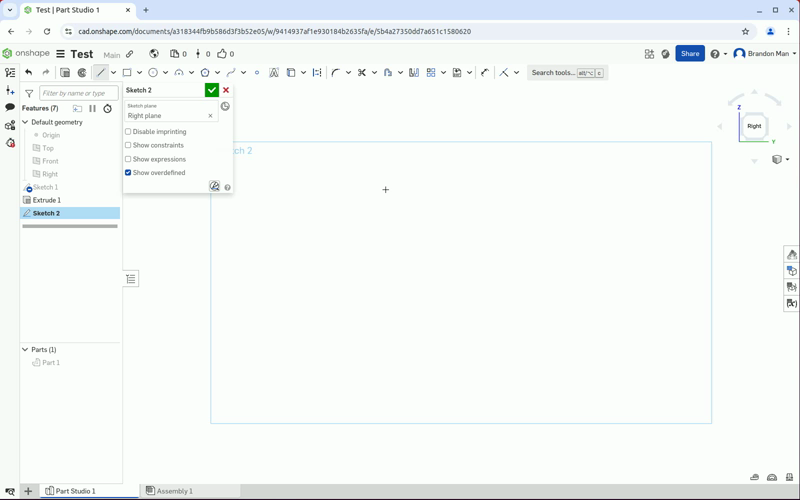
click(385, 189)
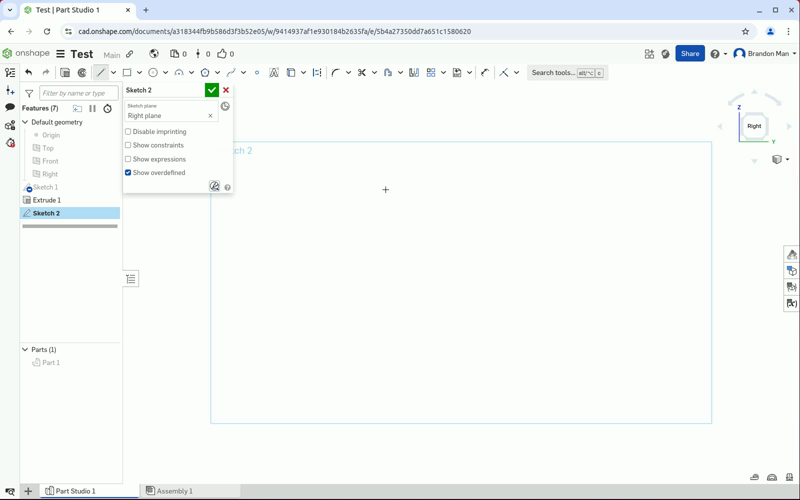
key_up(shift)
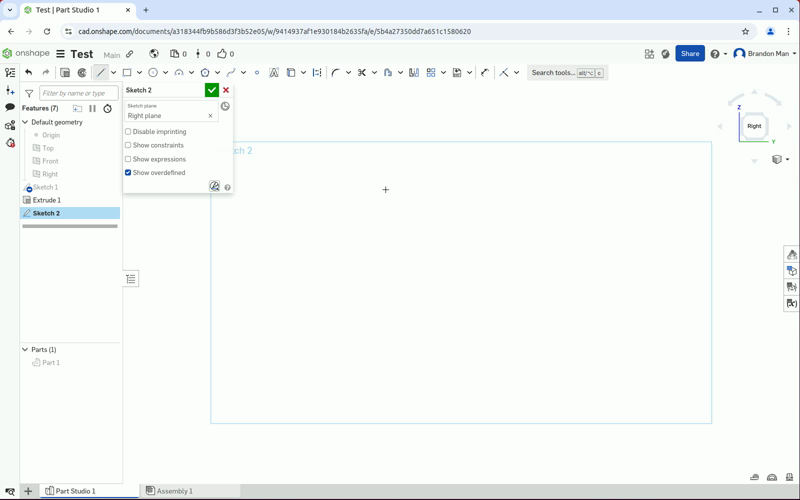
key_down(shift)
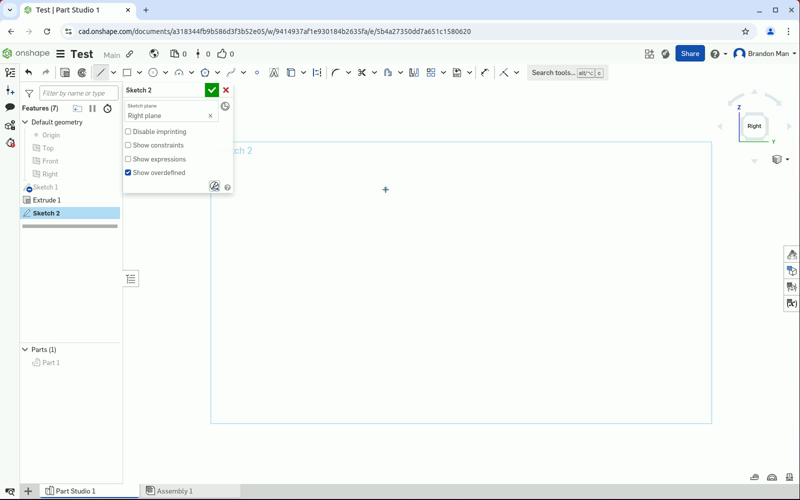
mouse_move(435, 245)
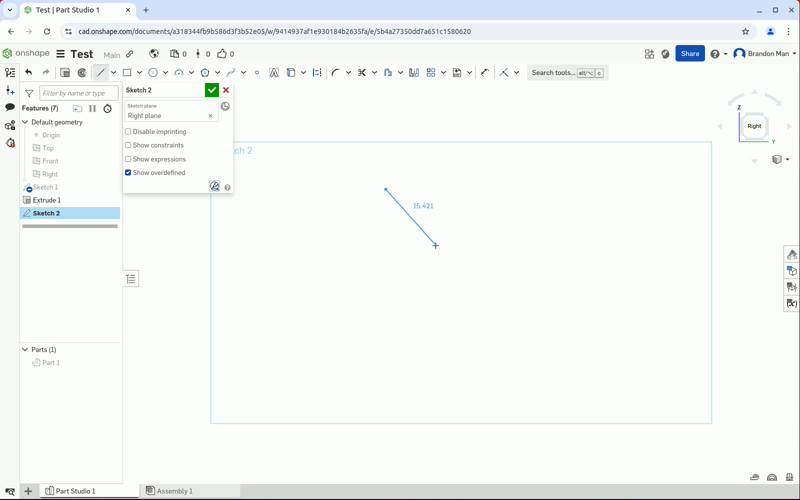
click(435, 245)
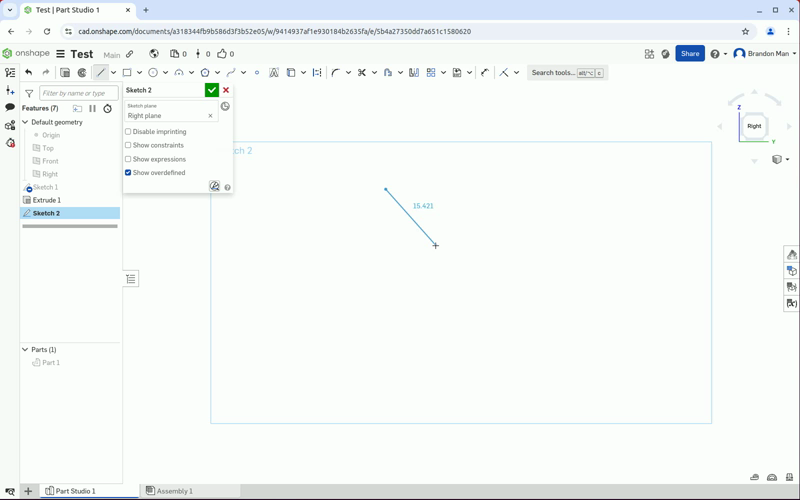
key_up(shift)
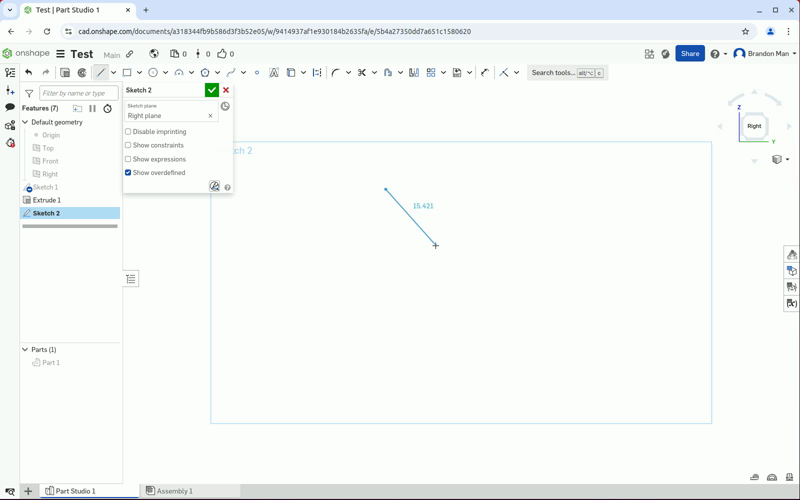
key_down(shift)
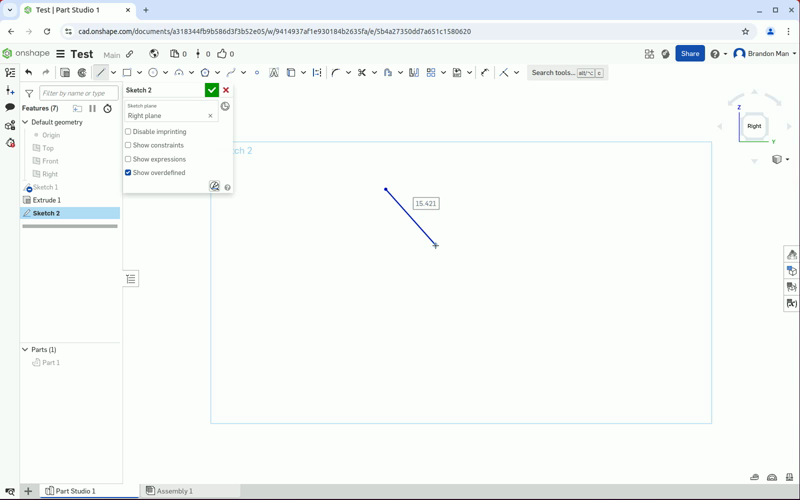
mouse_move(465, 245)
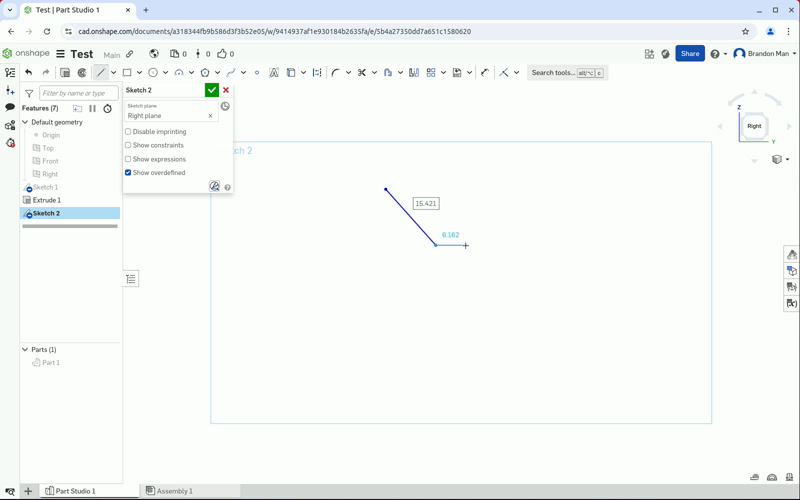
mouse_move(461, 245)
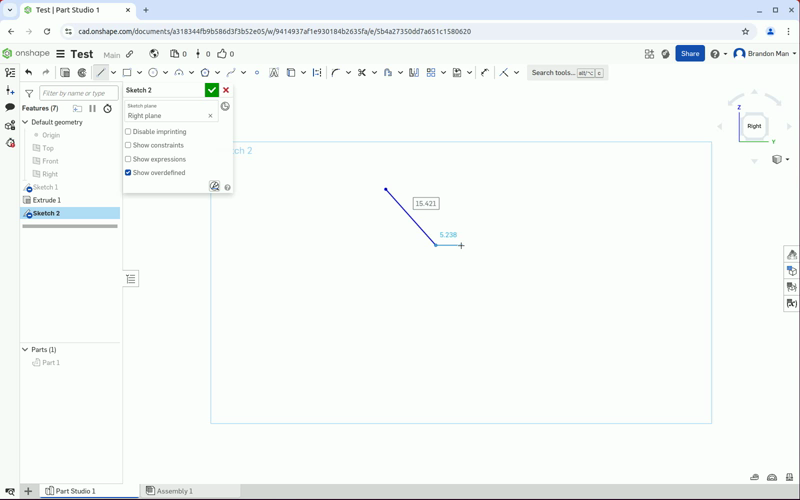
click(461, 245)
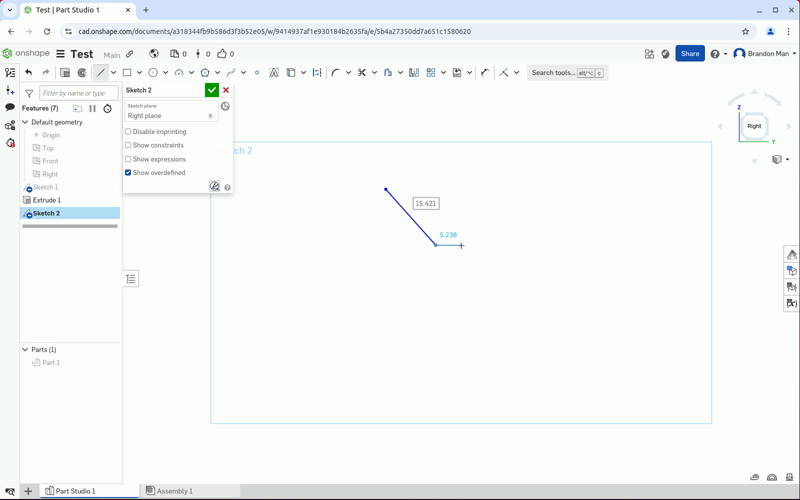
key_up(shift)
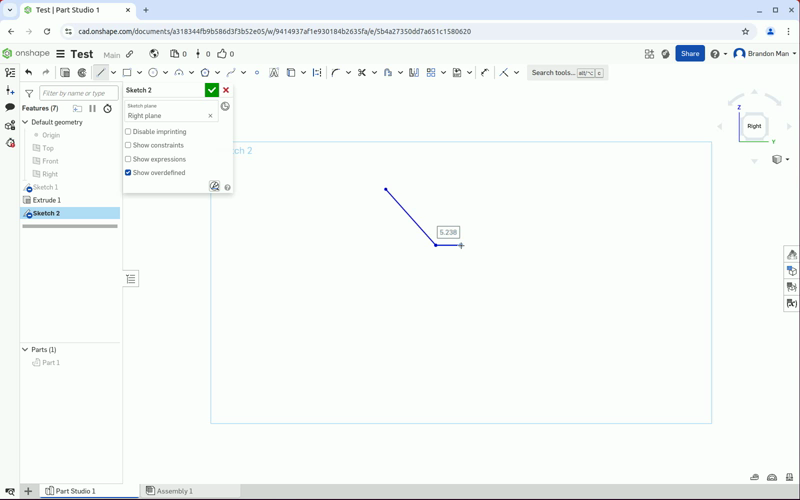
key_down(shift)
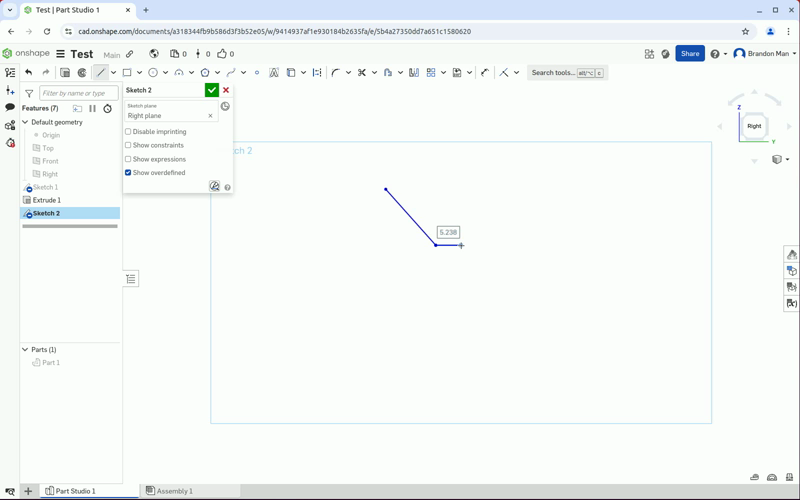
mouse_move(491, 245)
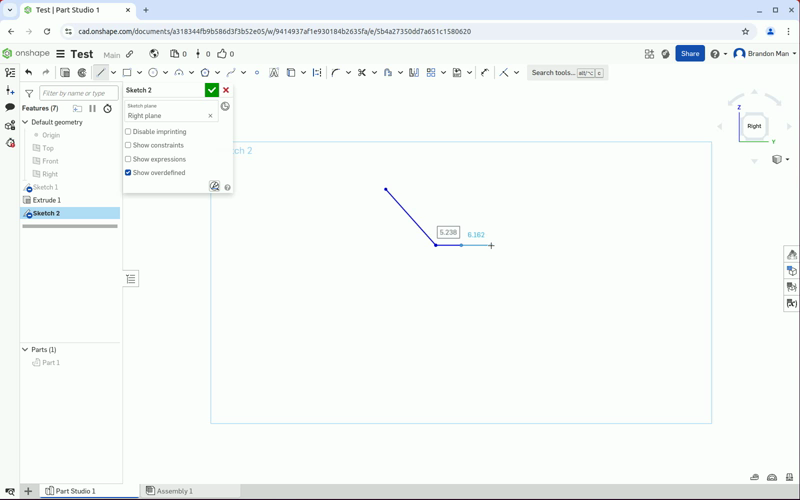
mouse_move(461, 189)
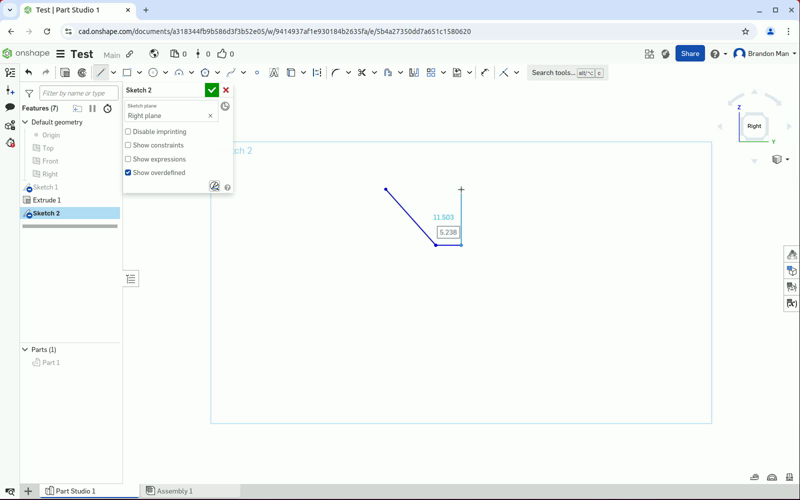
click(461, 189)
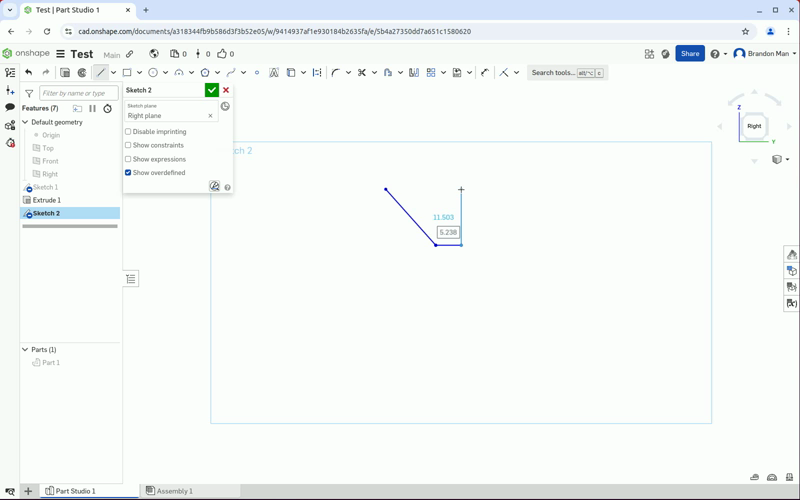
key_up(shift)
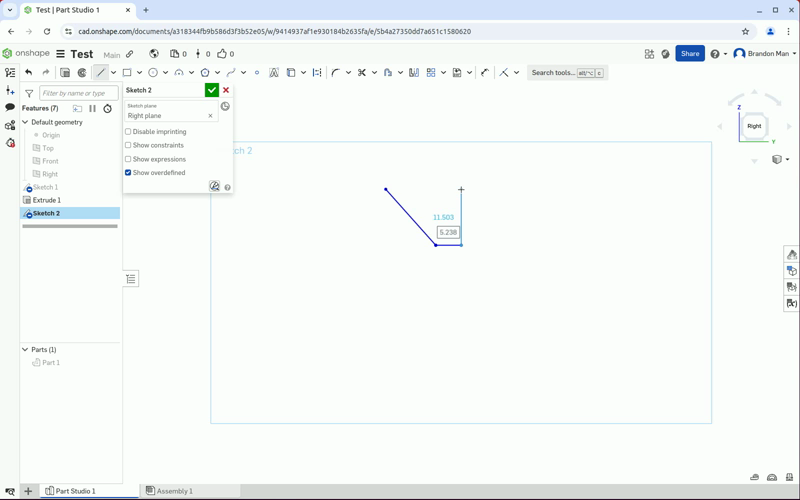
key_down(shift)
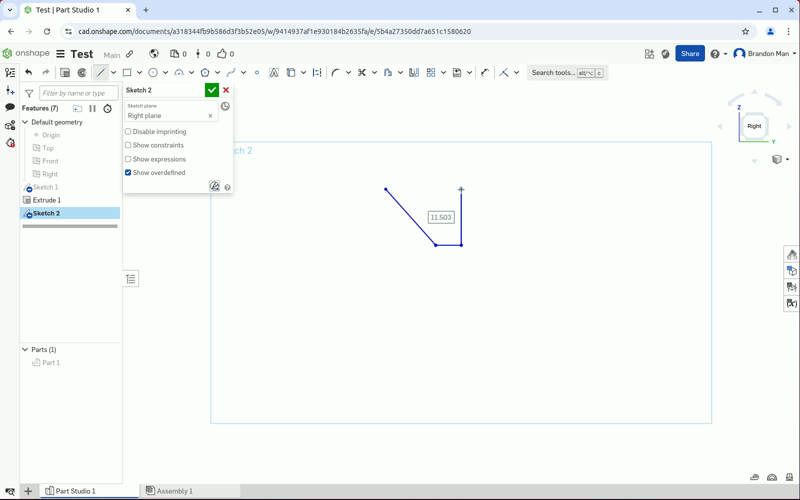
mouse_move(385, 189)
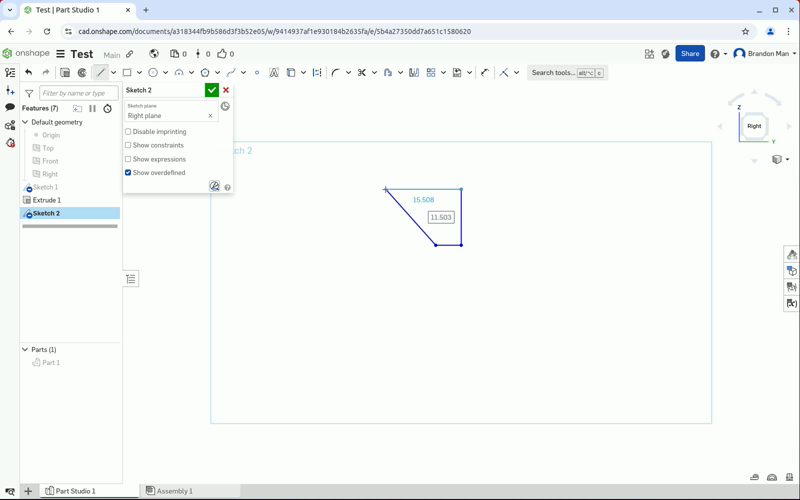
key_up(shift)
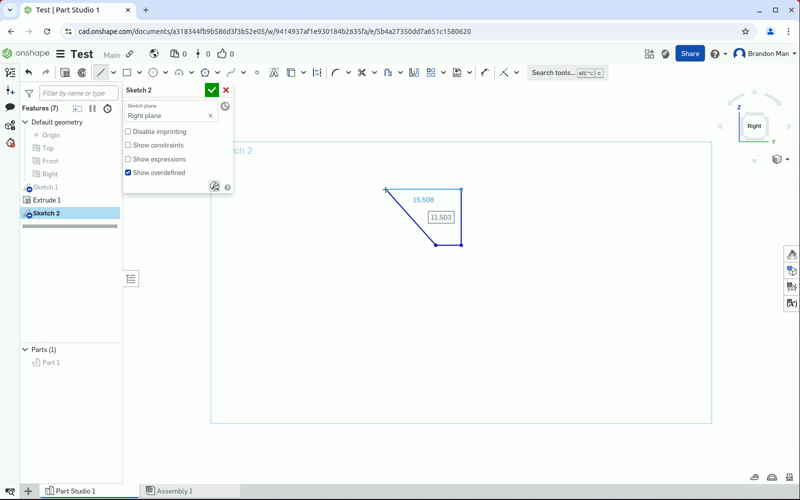
click(385, 189)
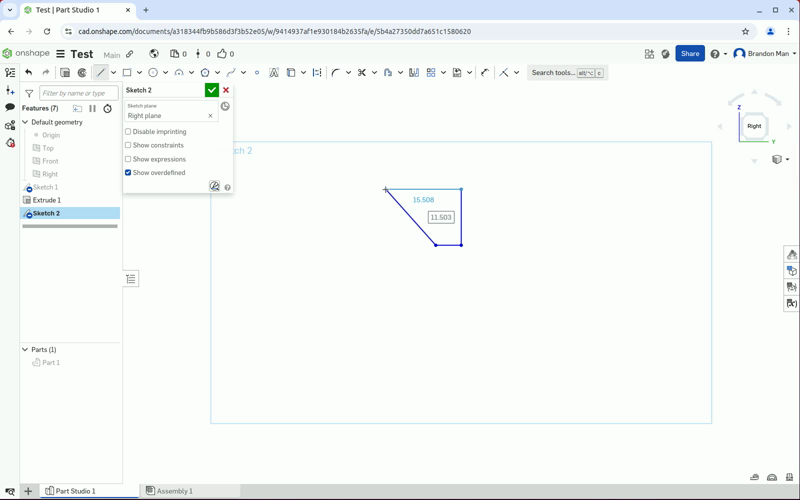
key(esc)
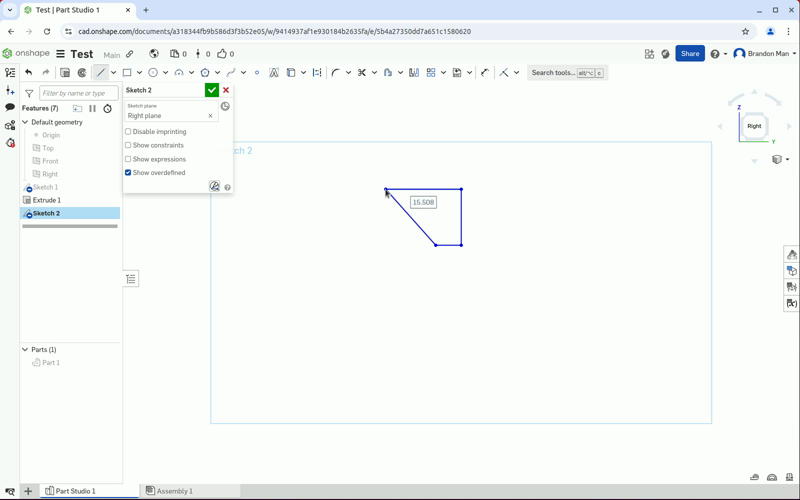
mouse_move(448, 232)
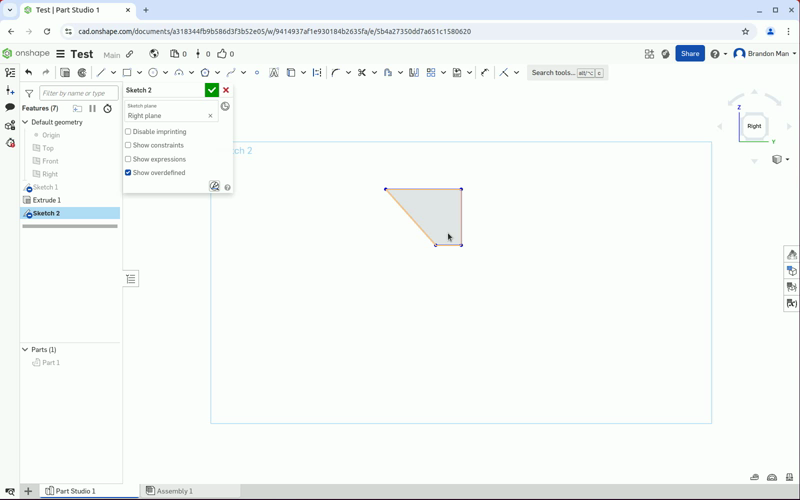
click(448, 232)
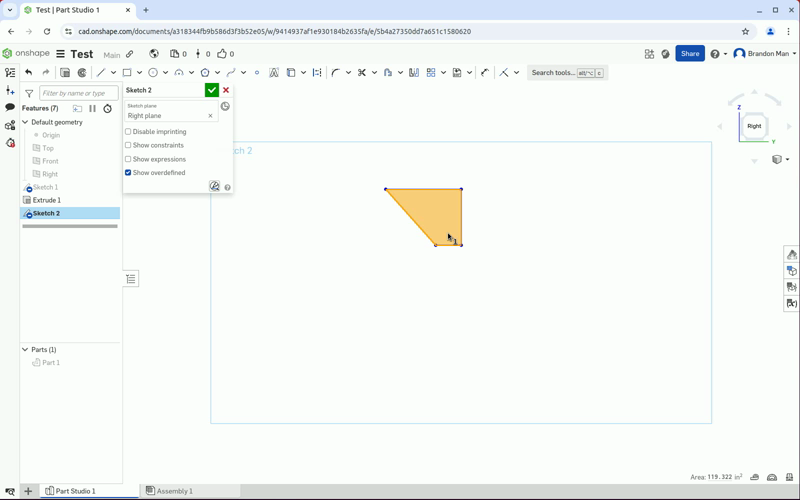
mouse_move(73, 352)
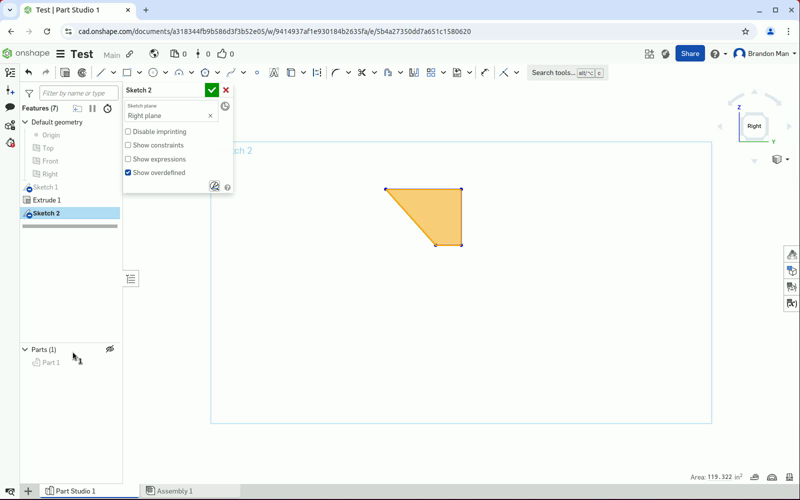
key(shift+y)
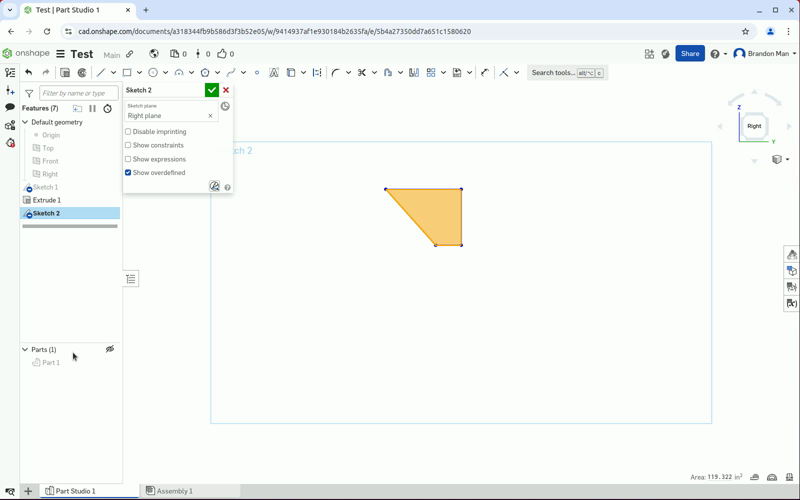
key(shift+e)
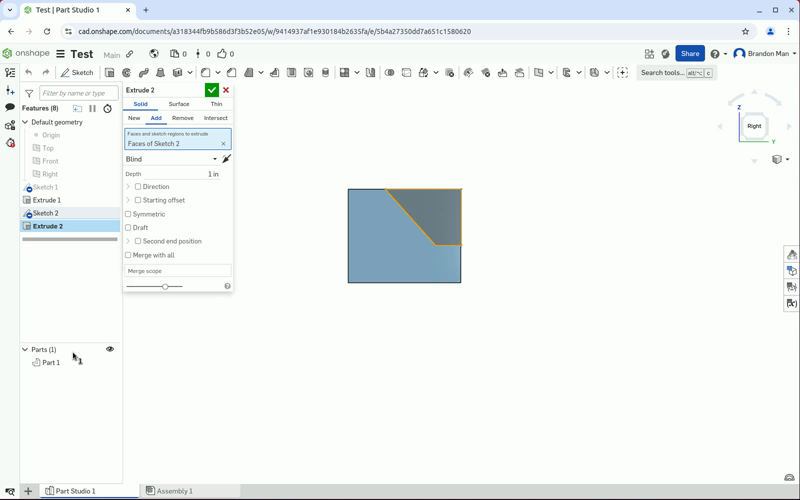
mouse_move(143, 106)
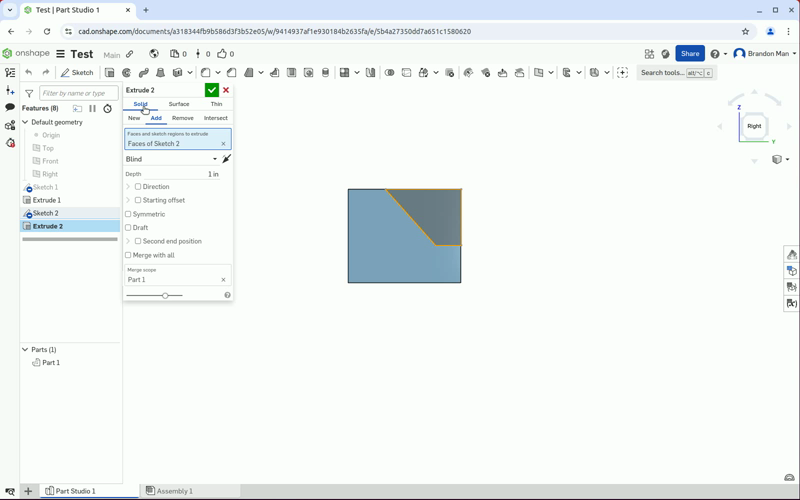
click(143, 106)
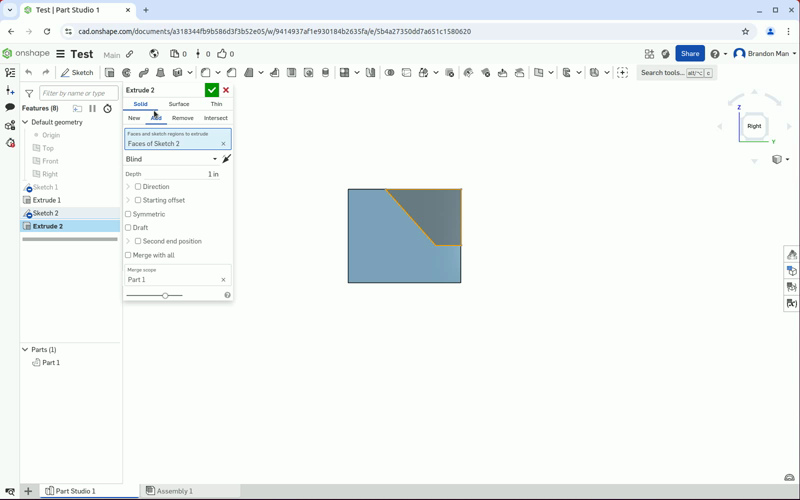
mouse_move(186, 120)
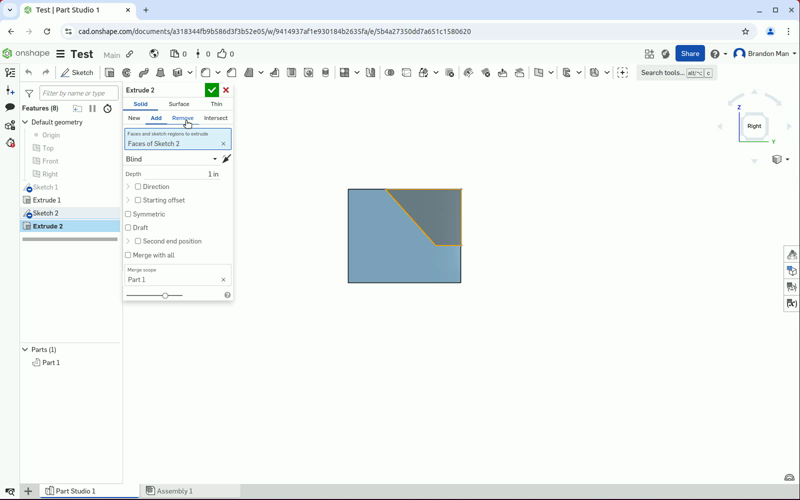
click(186, 120)
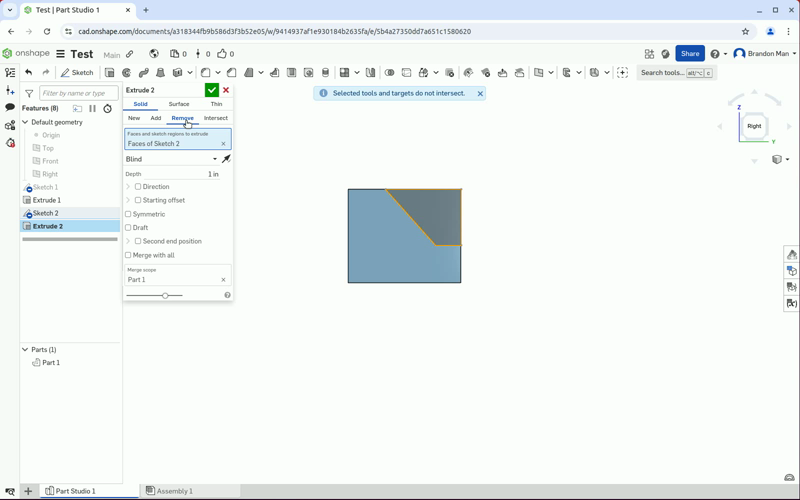
key(tab, 4)
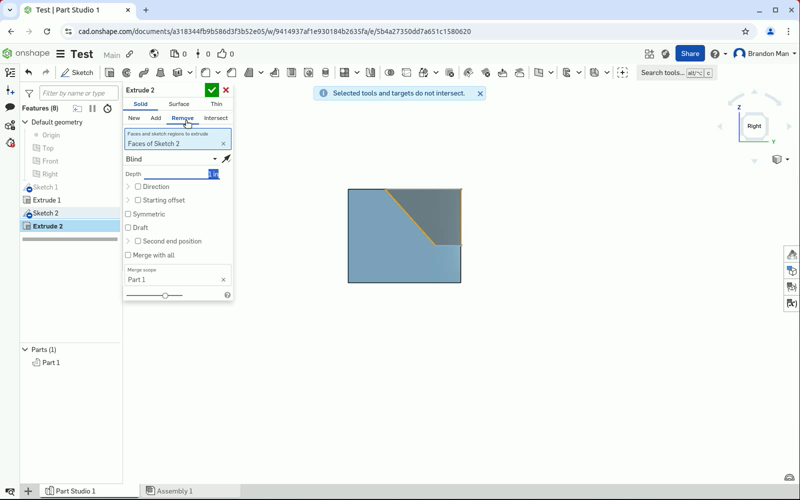
text(15.405)
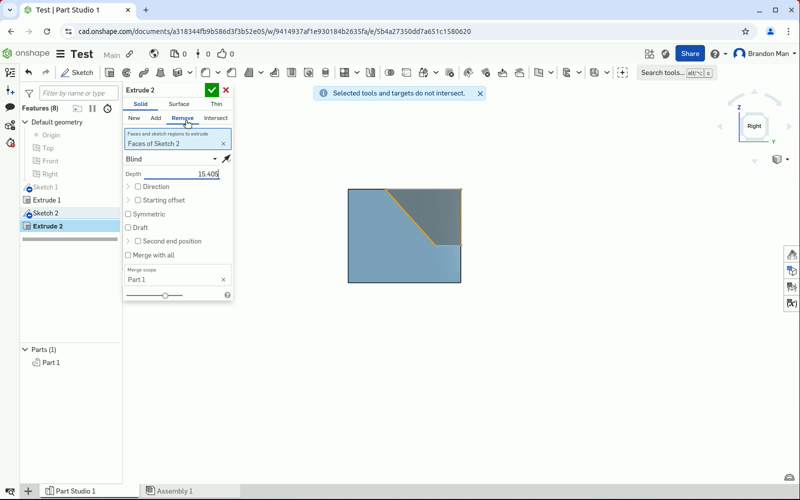
key(tab, 6)
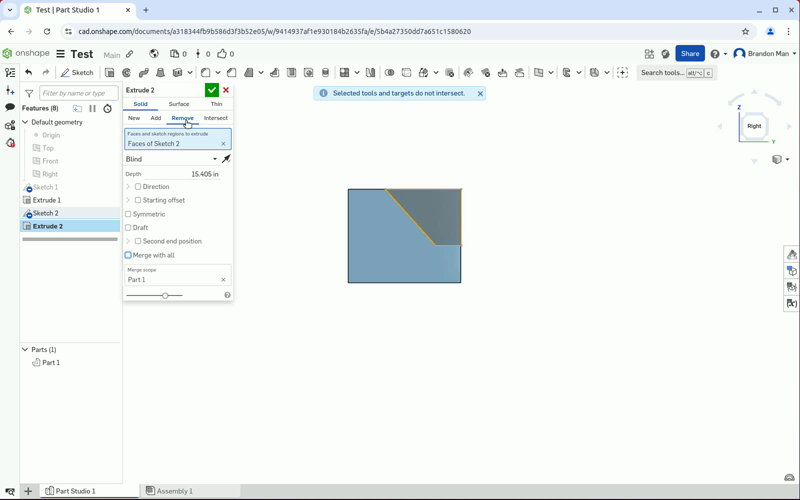
key(space)
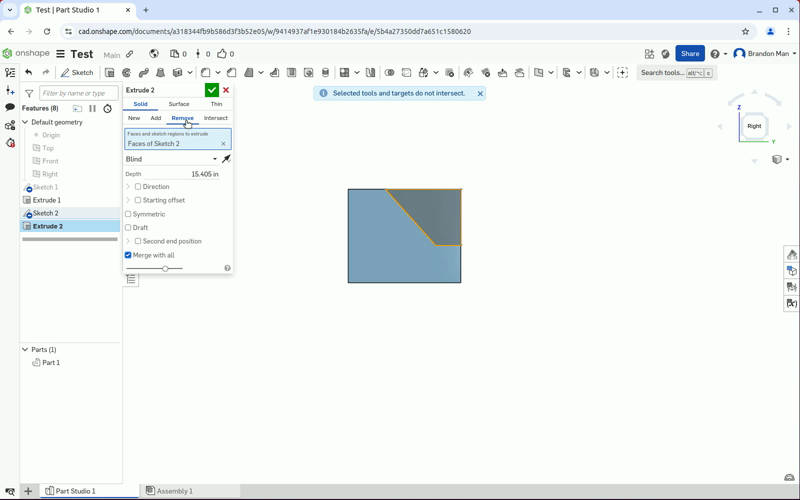
key(enter)
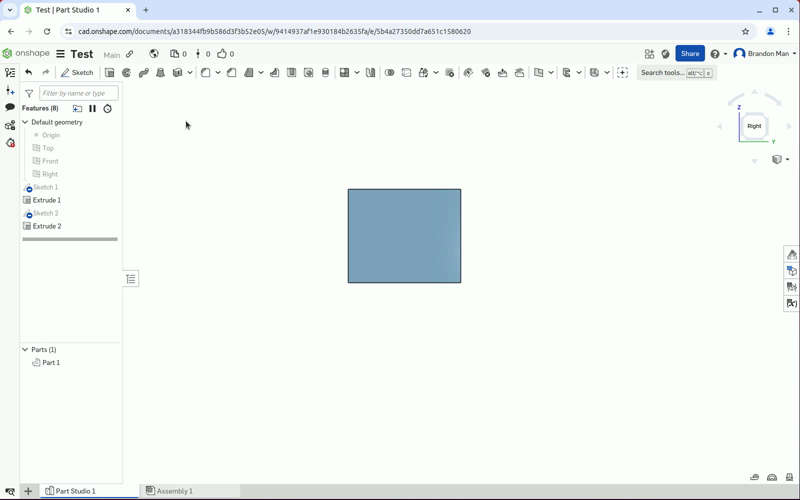
key(shift+h)
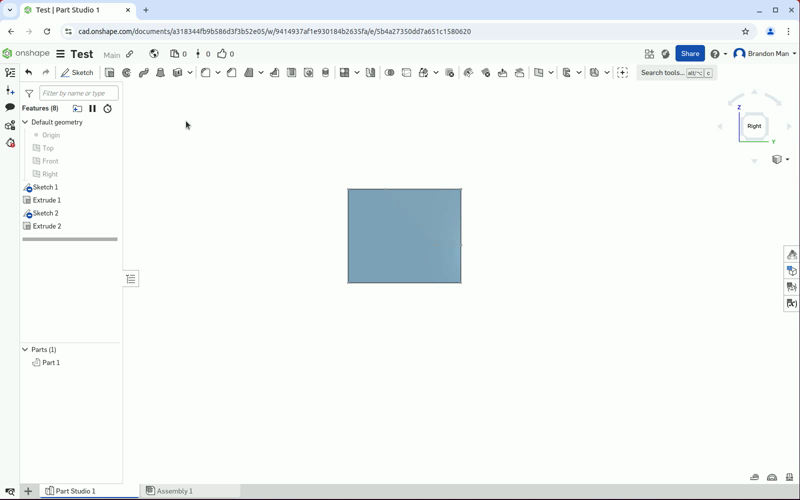
key(shift+h)
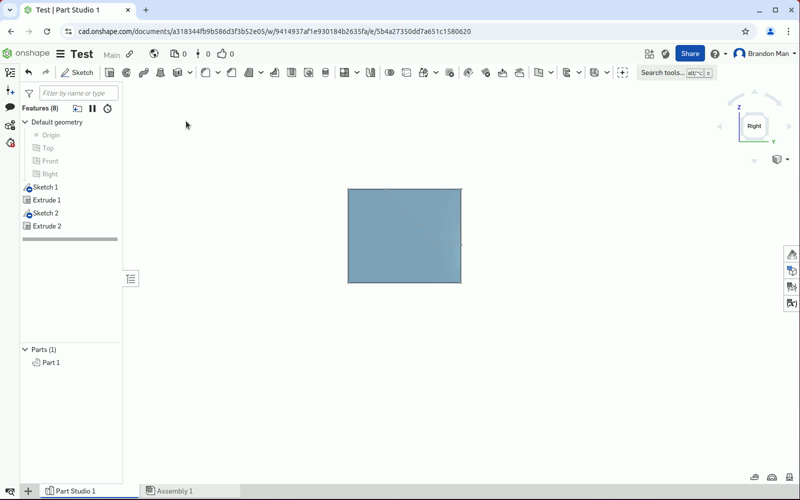
key(shift+7)
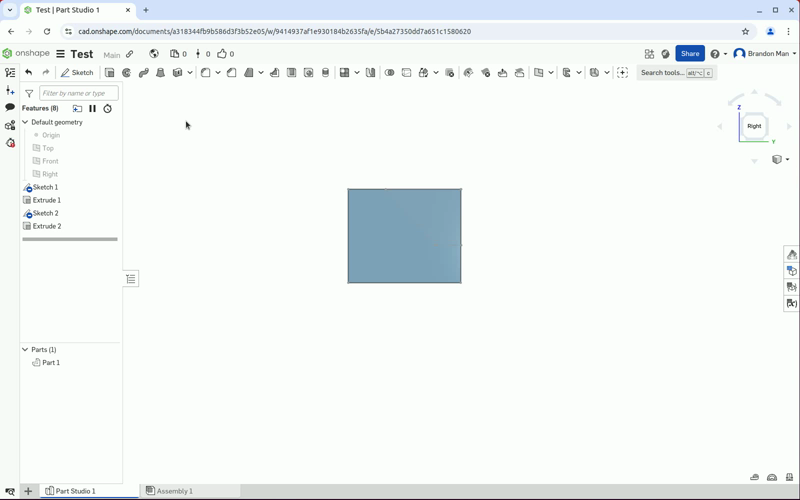
key(right, 2)
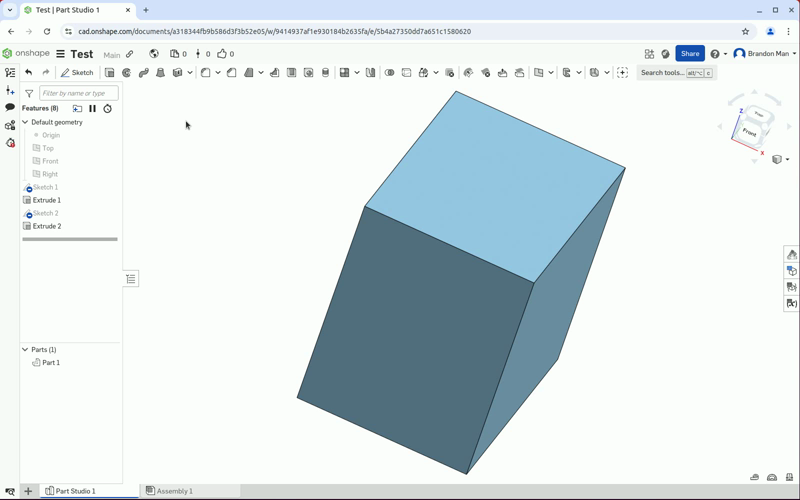
key(down, 2)
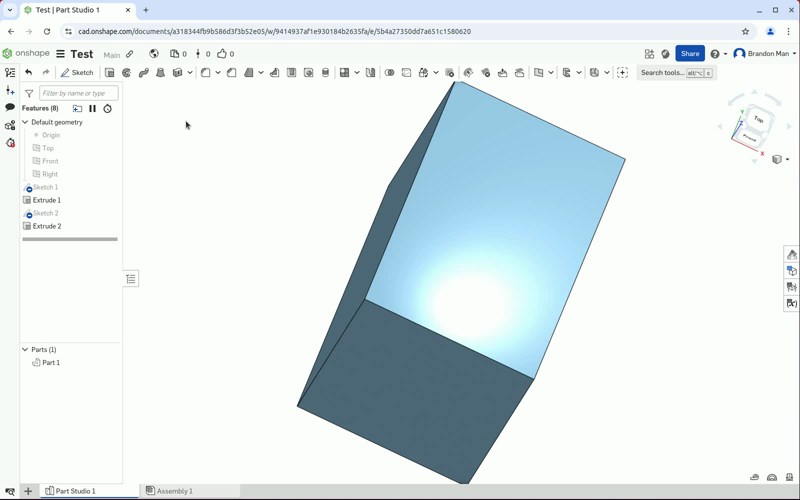
key(up, 2)
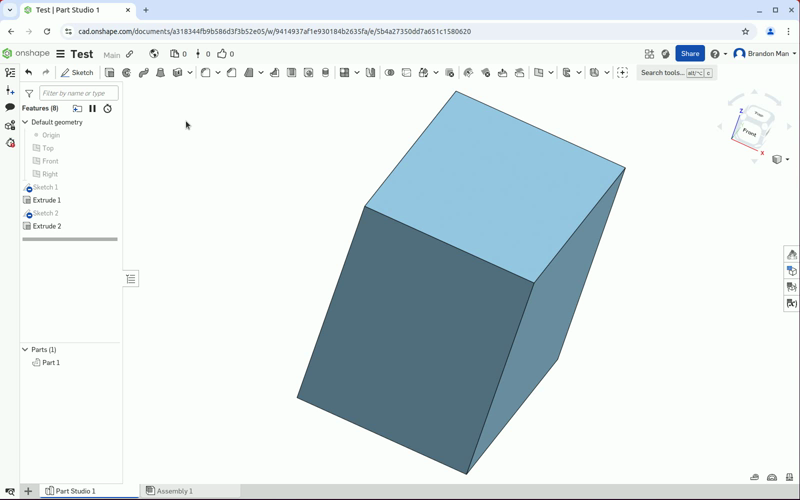
key(left, 2)
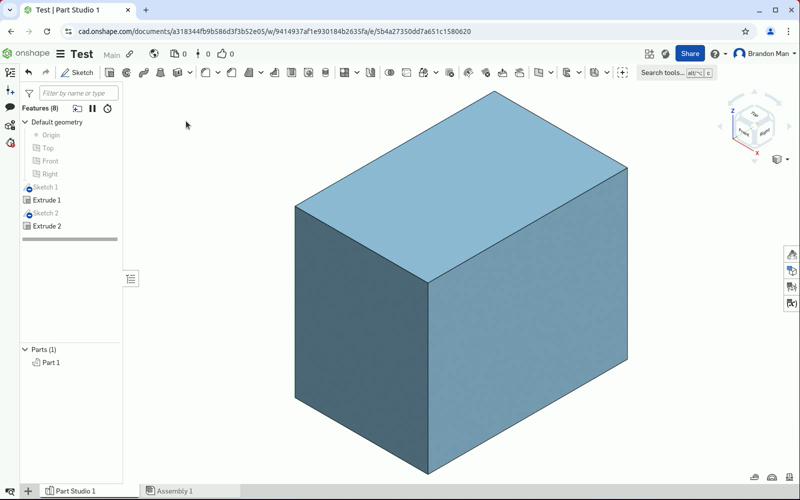
mouse_move(73, 189)
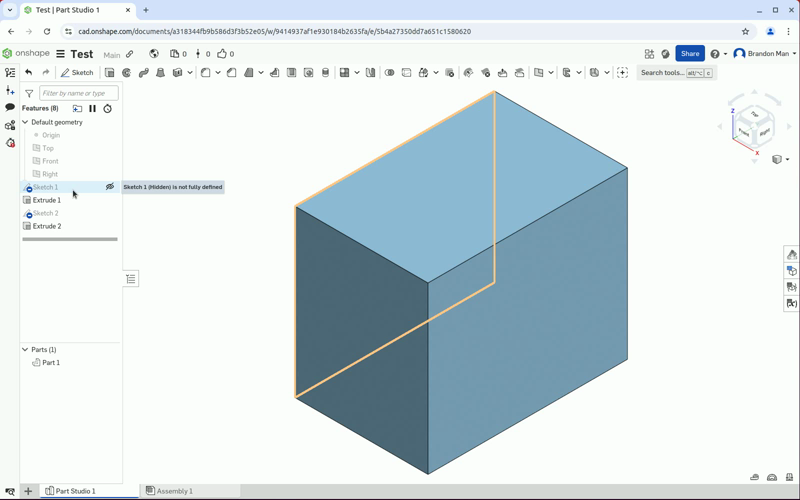
click(73, 189)